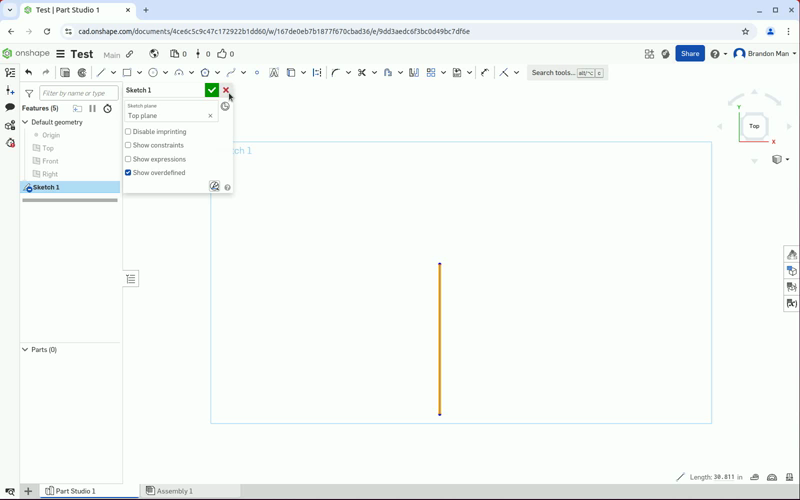
key(shift+h)
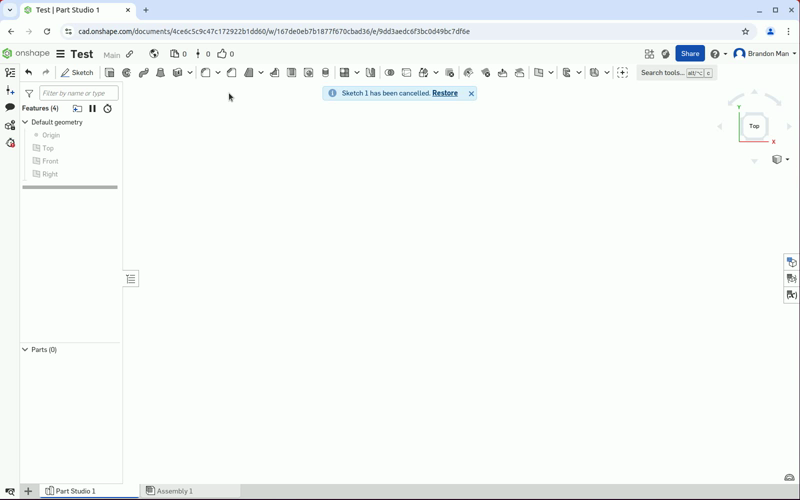
mouse_move(73, 352)
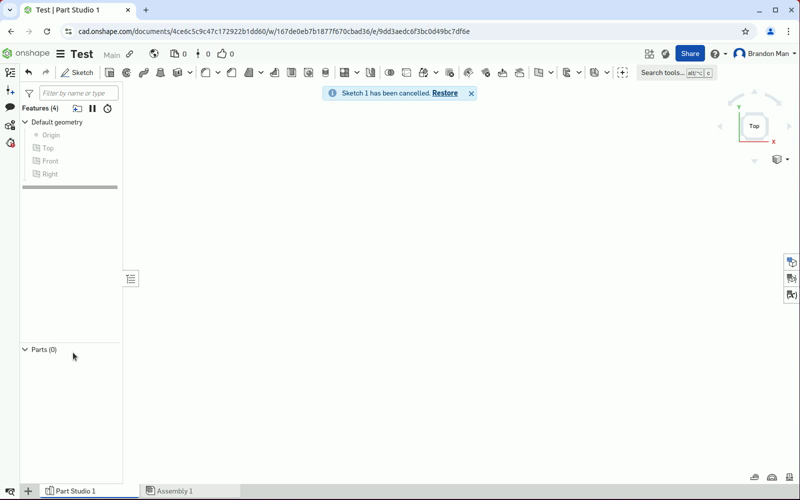
key(y)
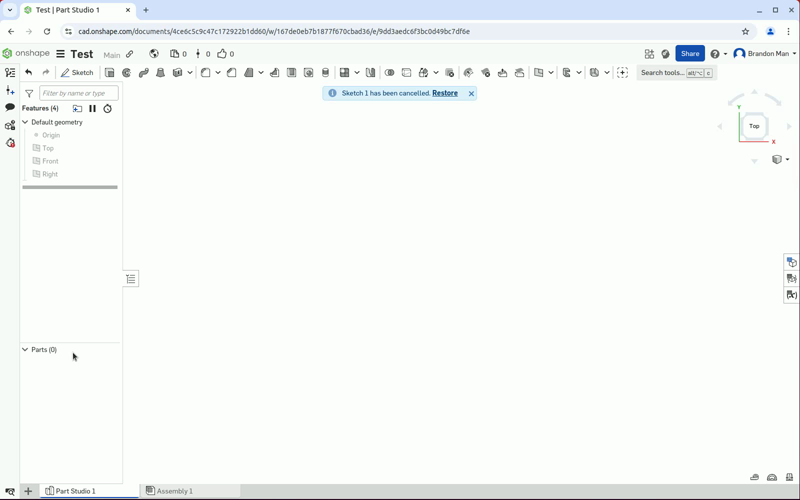
key(shift+p)
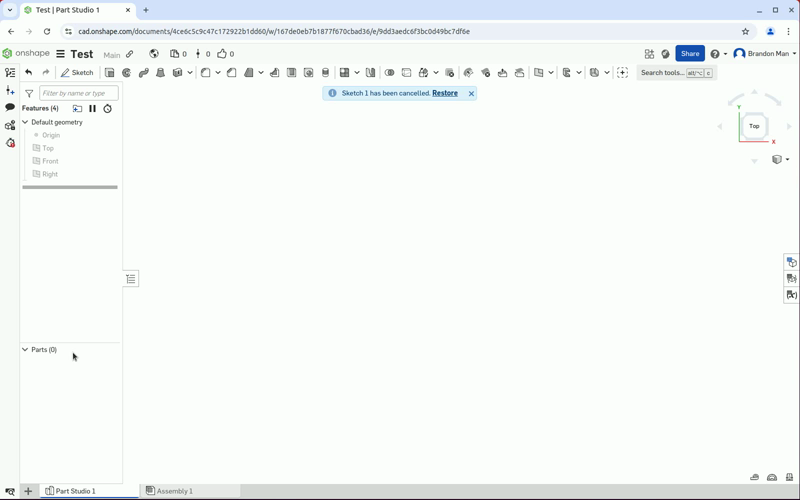
key(space)
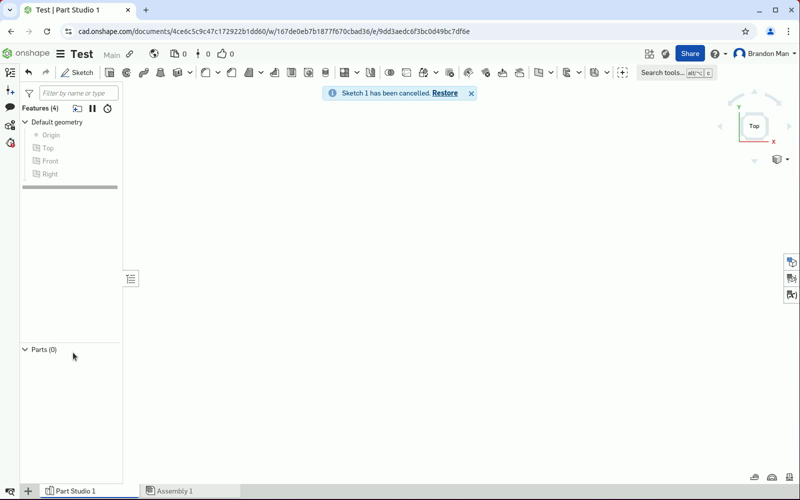
key_down(shift)
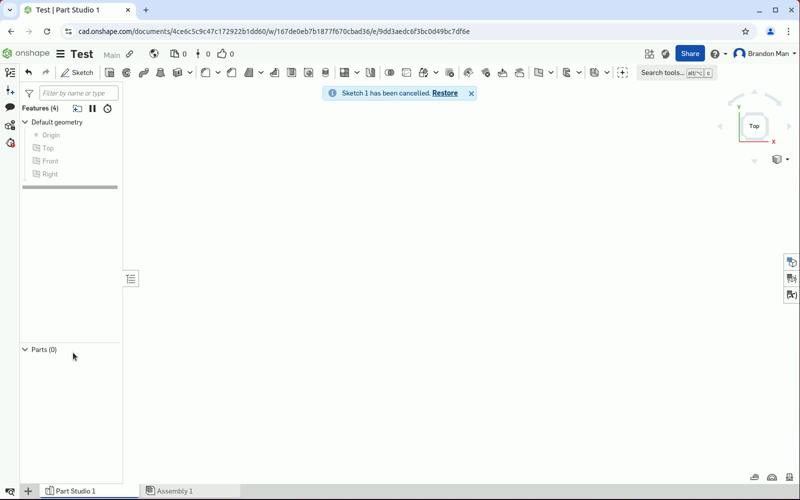
key(up)
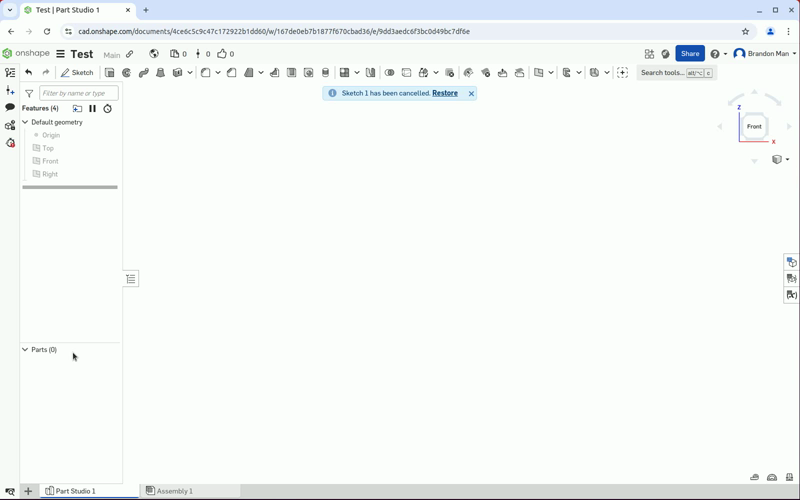
key_up(shift)
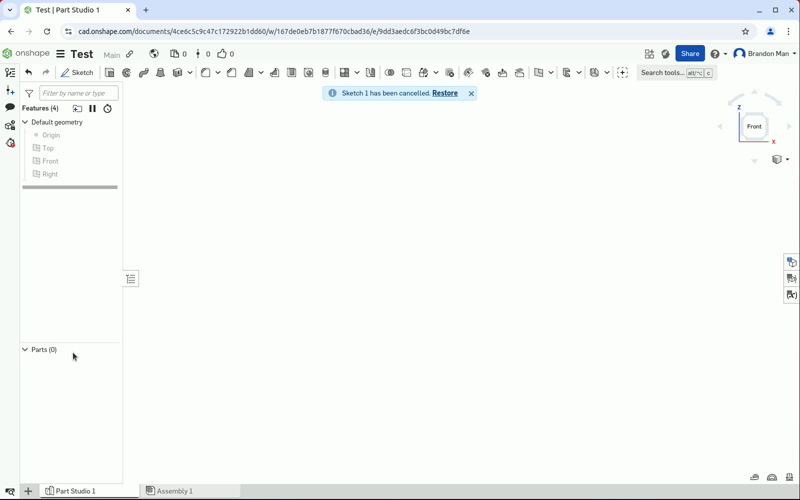
mouse_move(73, 352)
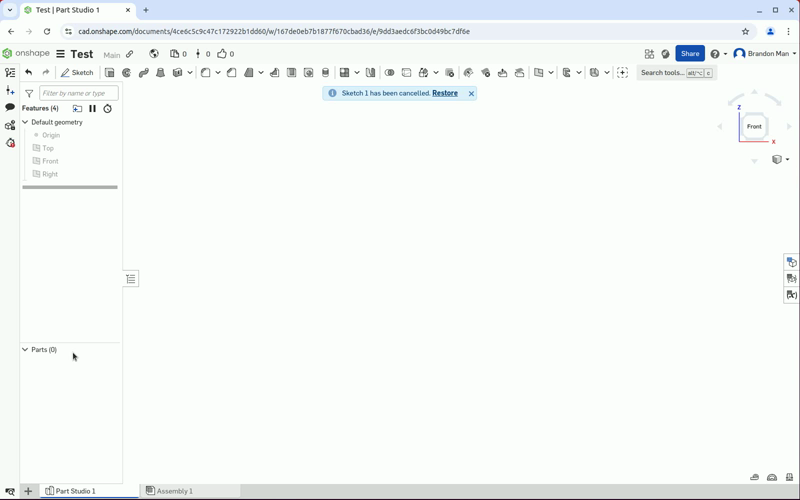
key(shift+y)
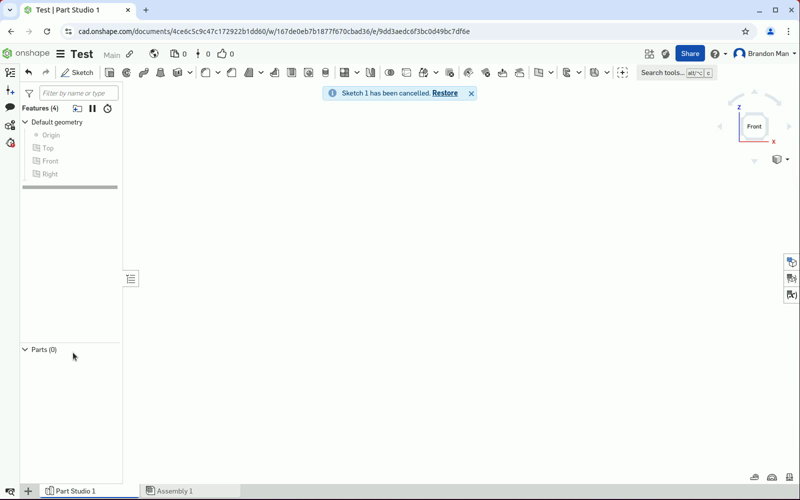
key(shift+s)
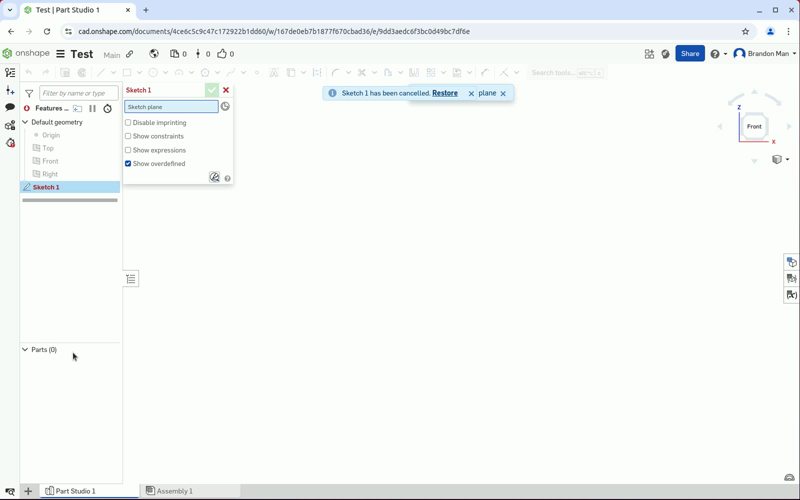
mouse_move(73, 163)
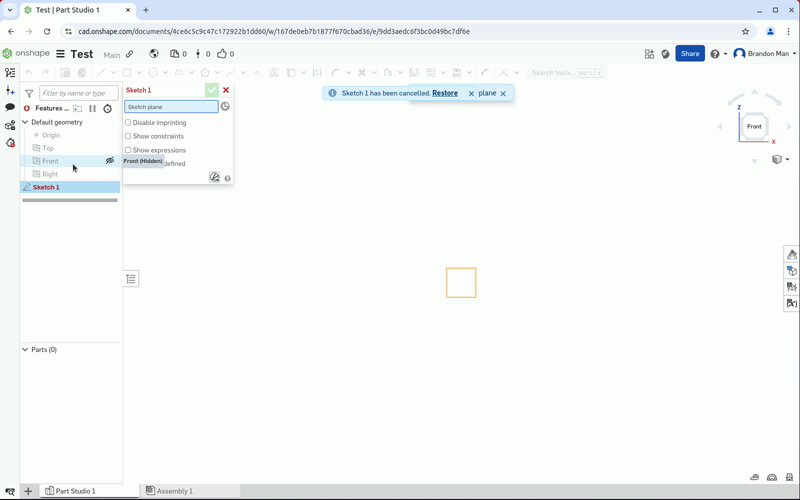
click(73, 163)
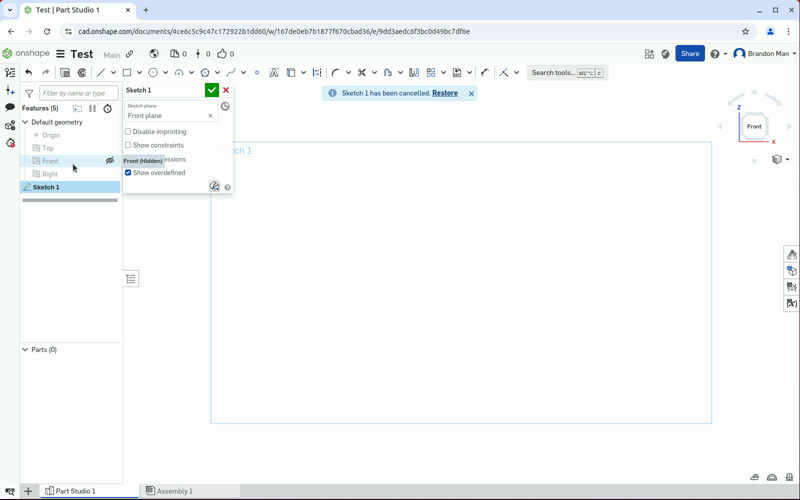
mouse_move(73, 352)
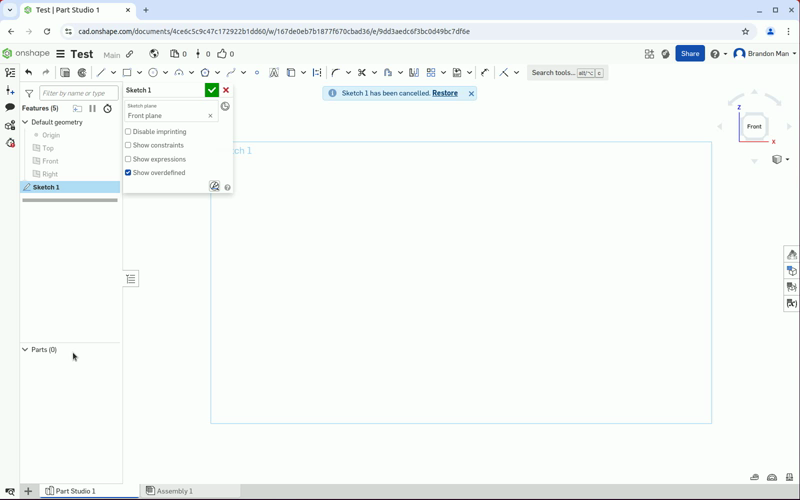
key(y)
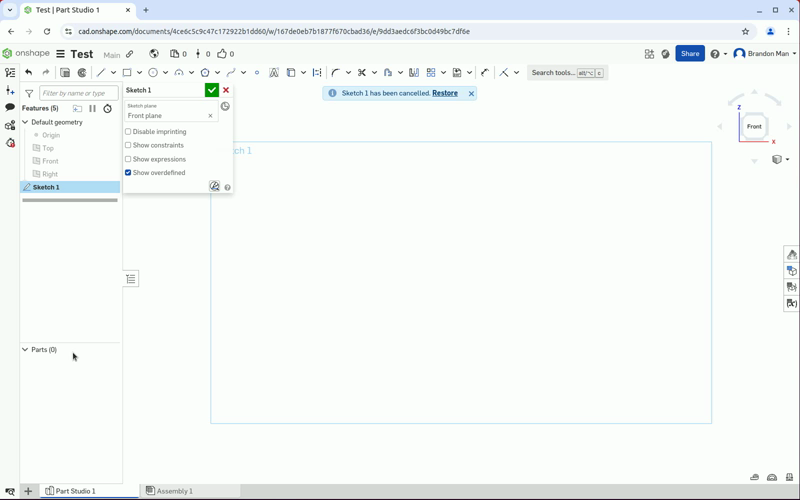
key(c)
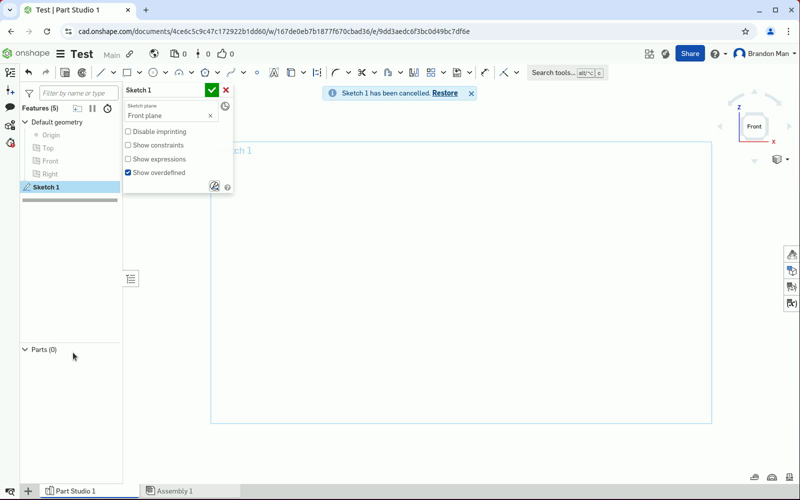
key_down(shift)
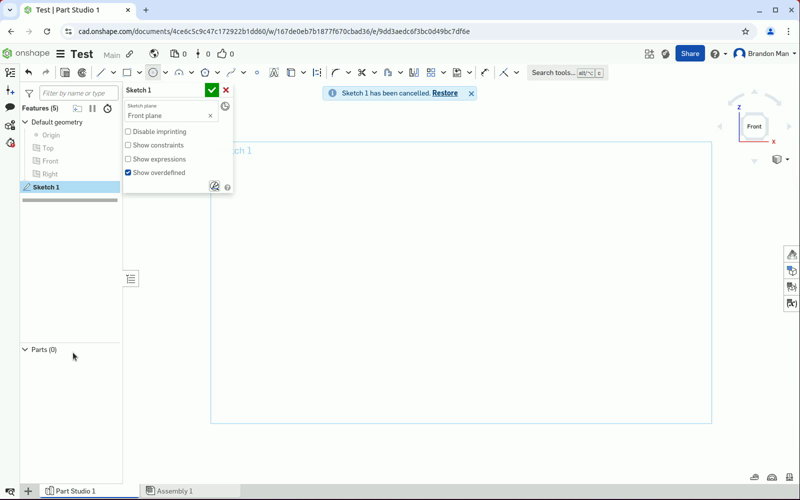
mouse_move(461, 282)
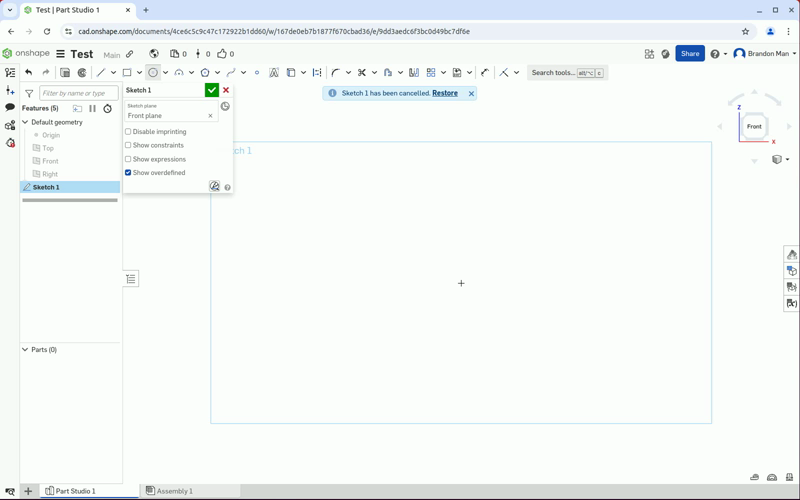
click(461, 282)
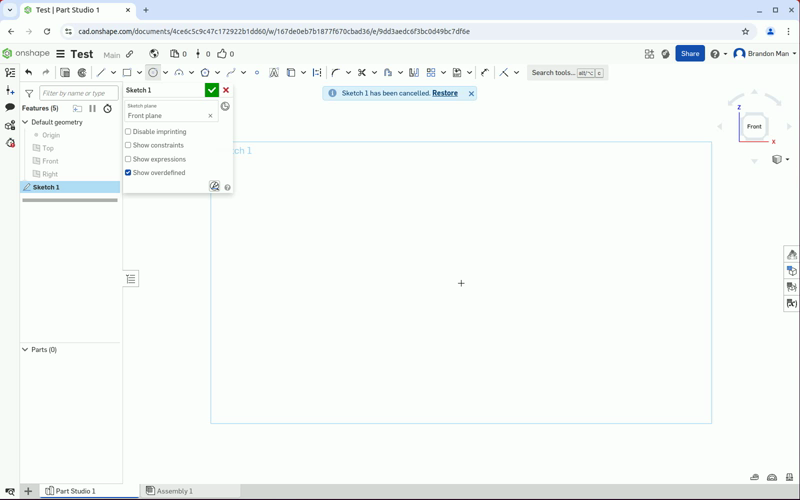
key_up(shift)
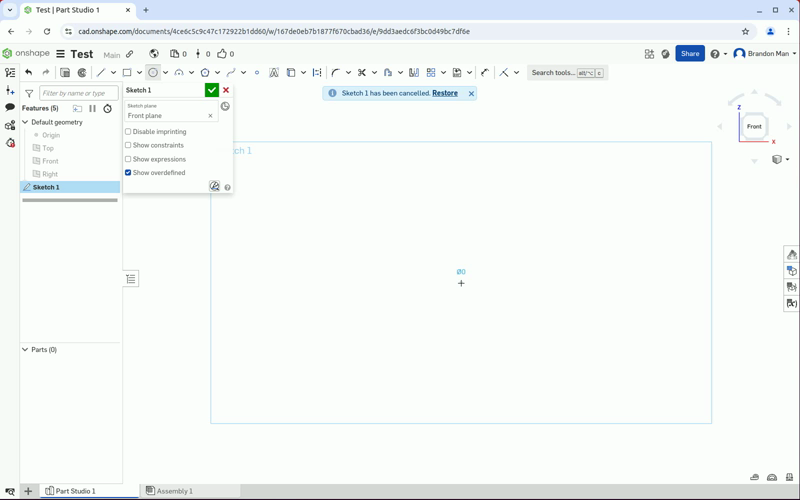
mouse_move(495, 282)
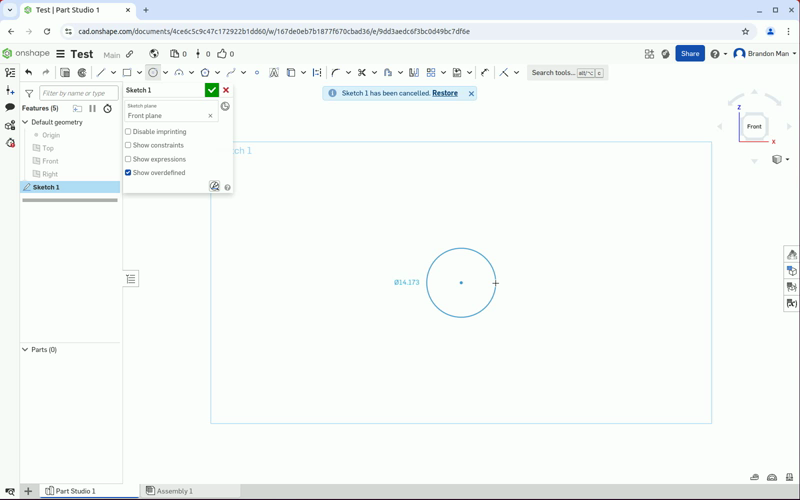
click(495, 282)
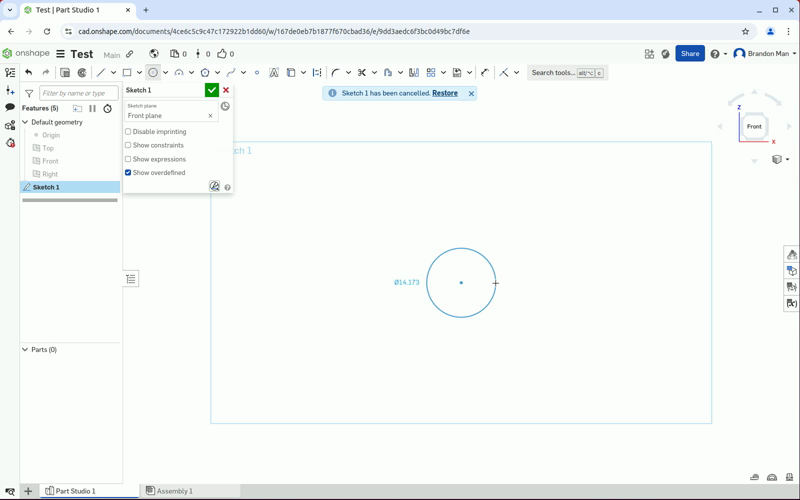
key(esc)
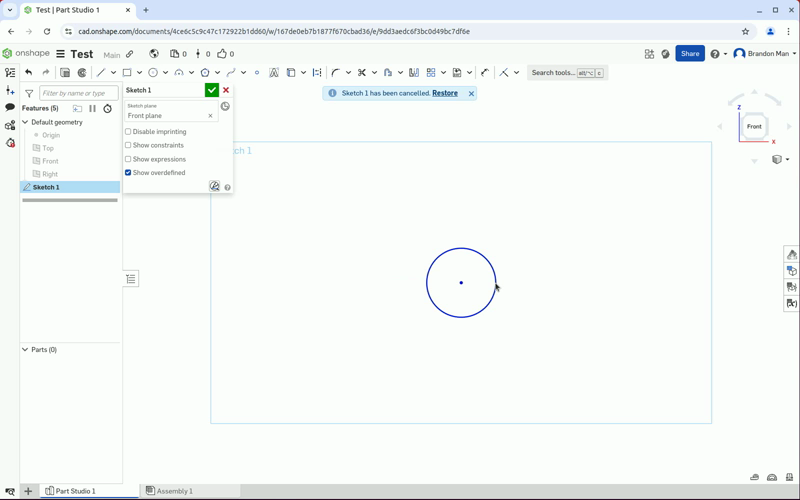
mouse_move(469, 256)
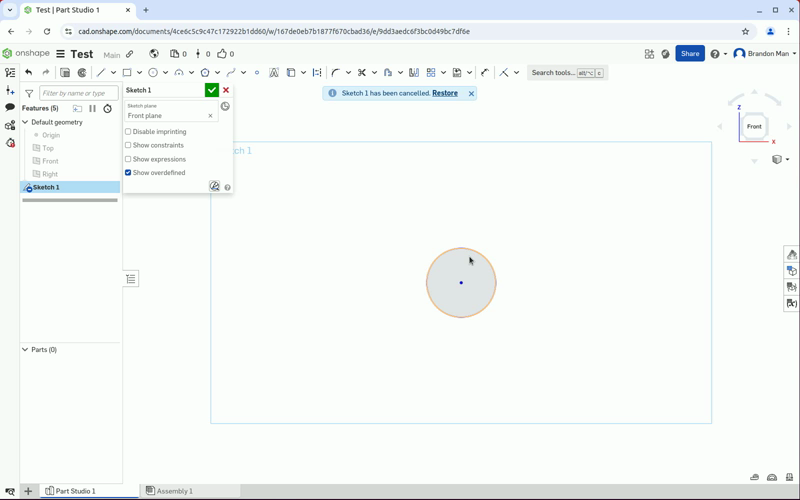
click(469, 256)
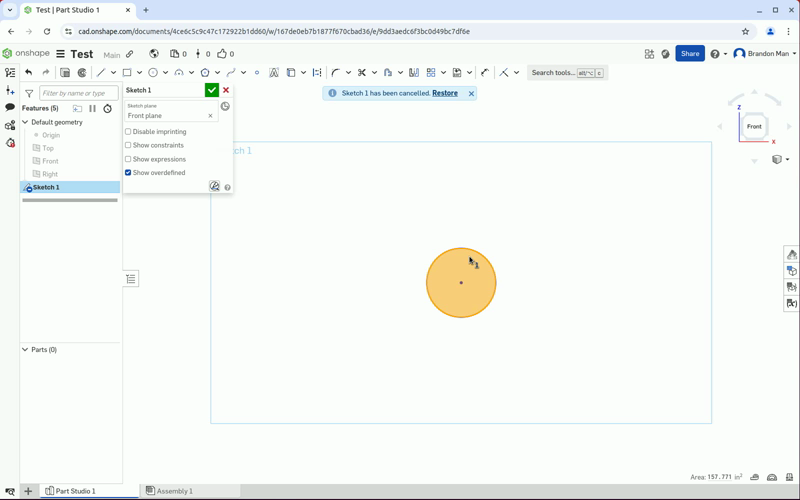
mouse_move(73, 352)
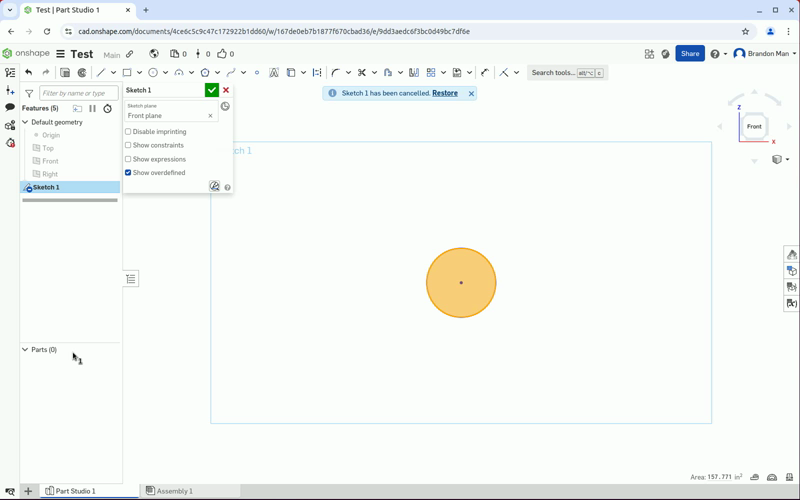
key(shift+y)
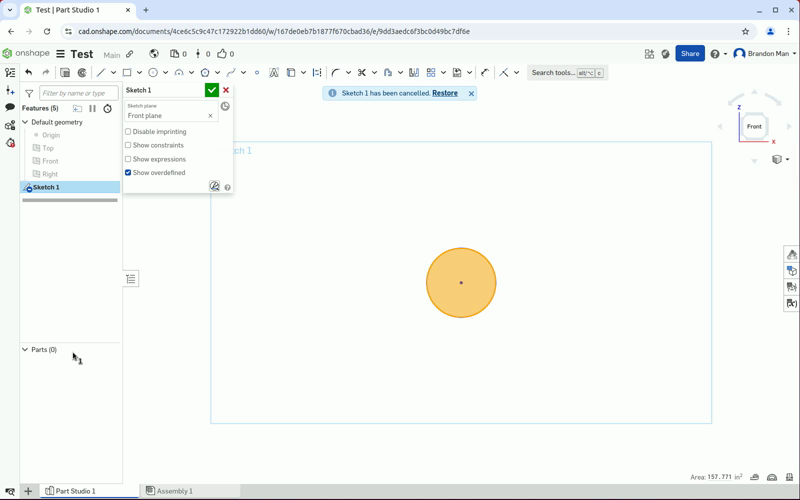
key(shift+e)
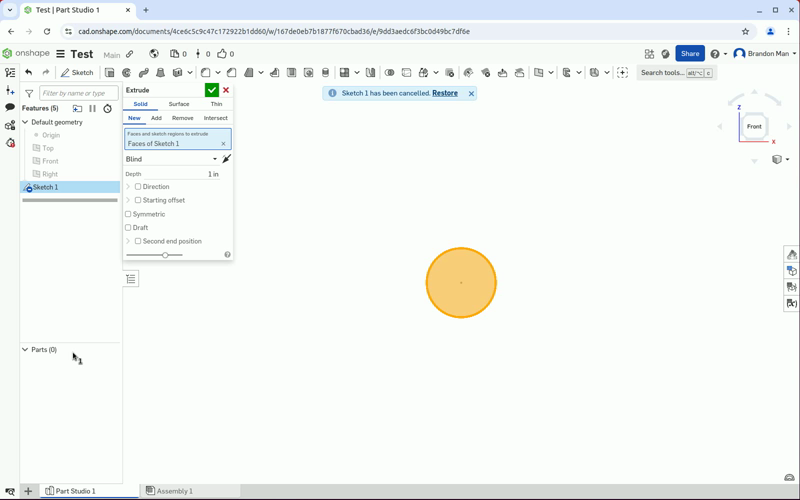
mouse_move(143, 106)
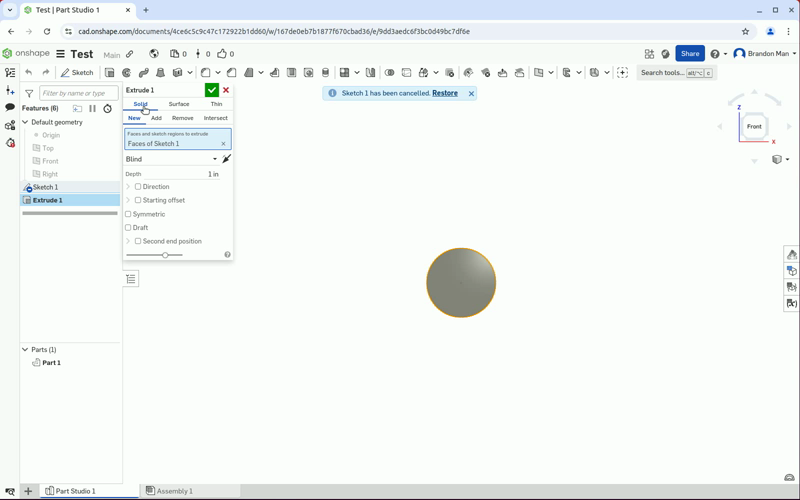
click(143, 106)
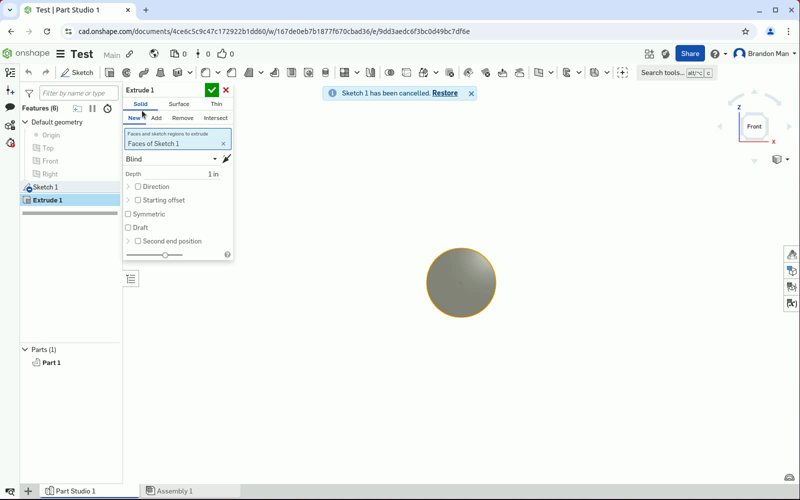
mouse_move(137, 120)
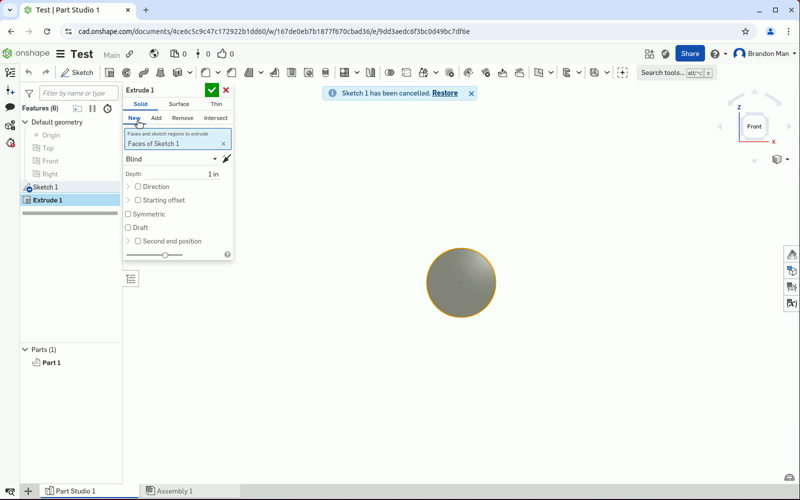
click(137, 120)
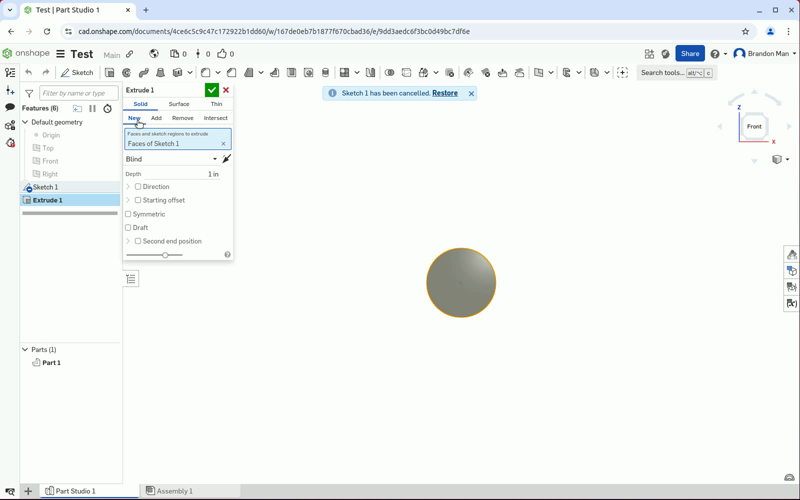
key(tab, 4)
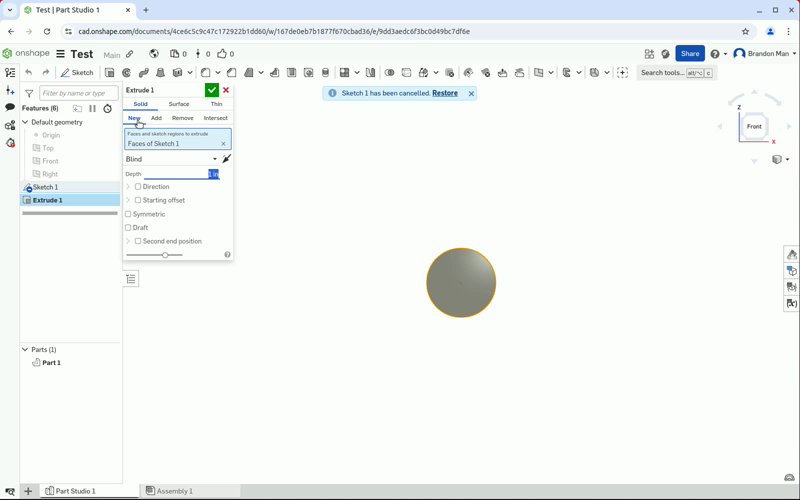
text(2.407)
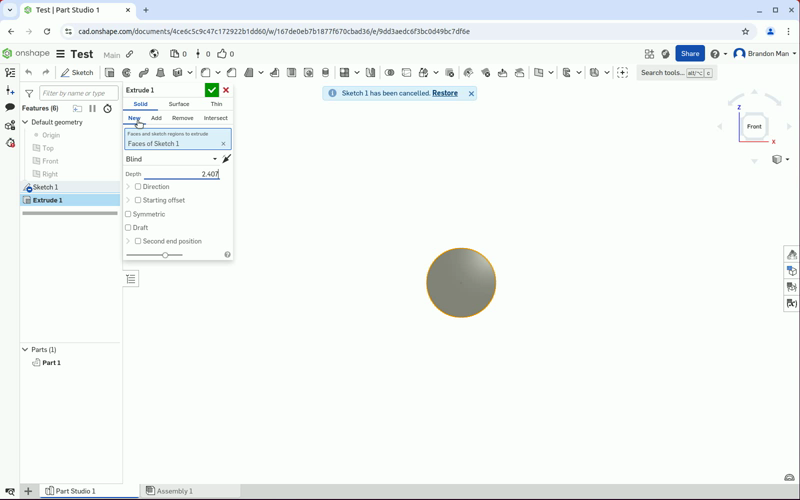
key(enter)
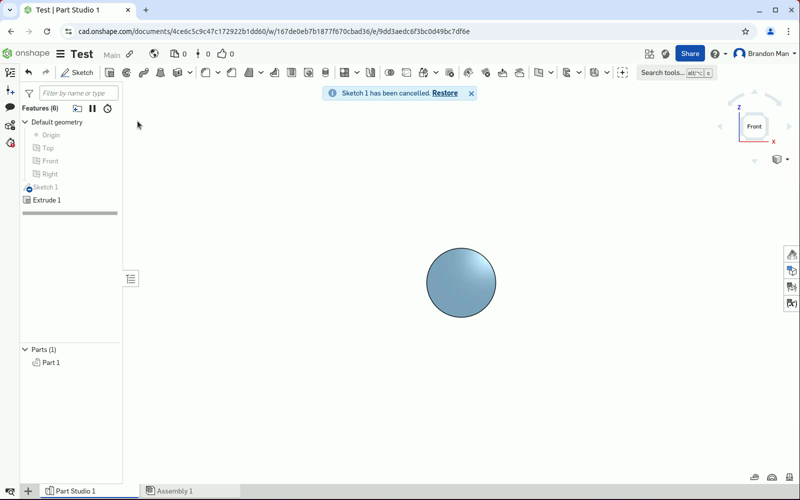
key(shift+h)
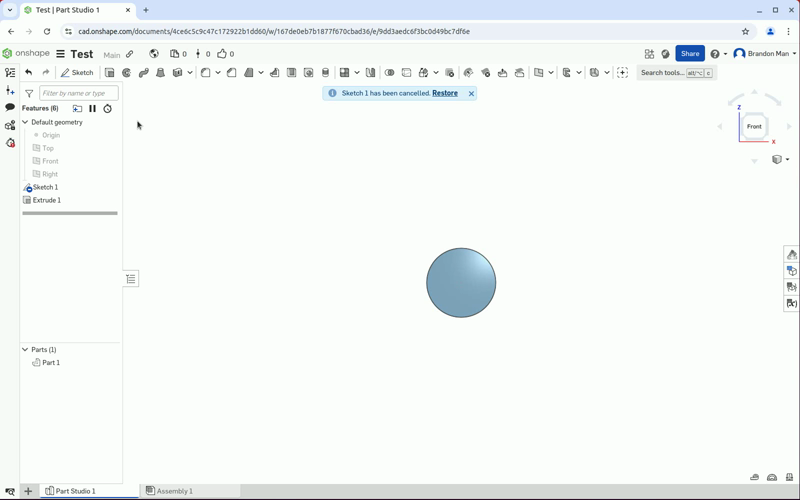
key(shift+h)
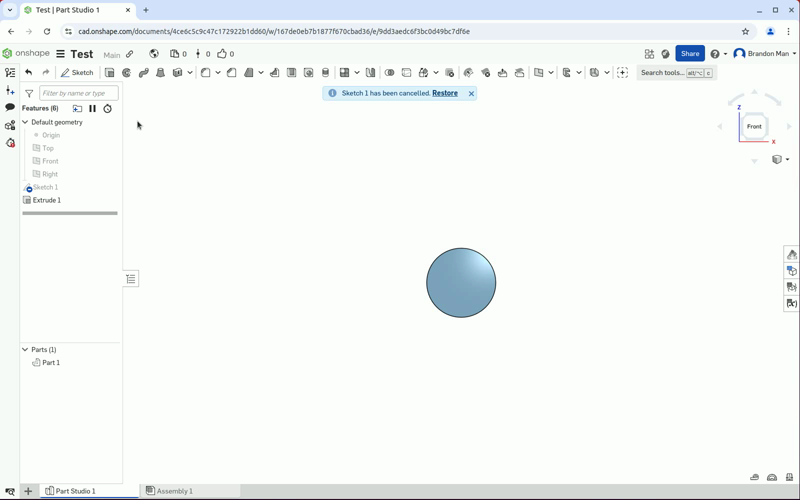
mouse_move(73, 189)
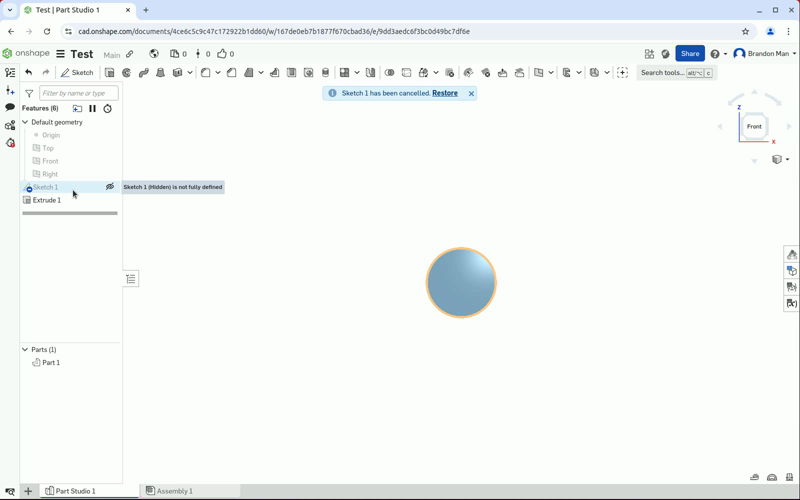
click(73, 189)
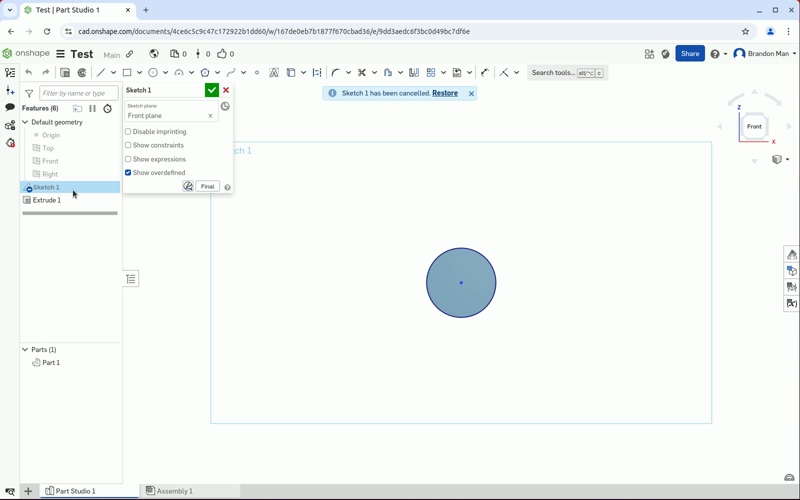
mouse_move(229, 92)
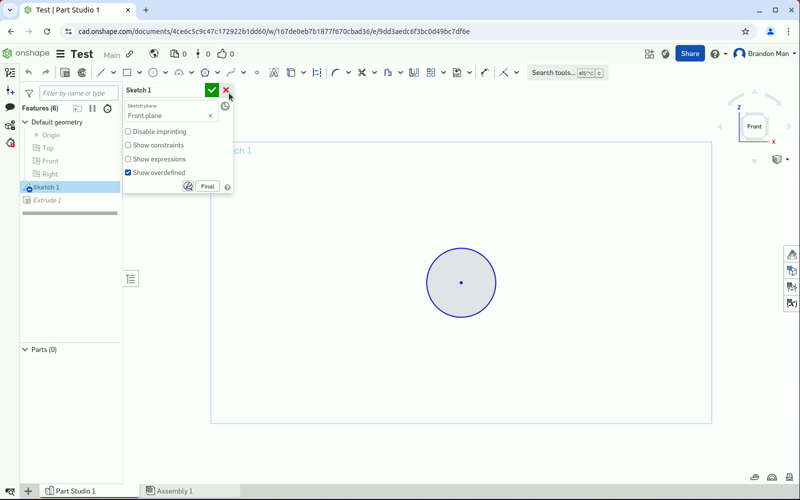
click(229, 92)
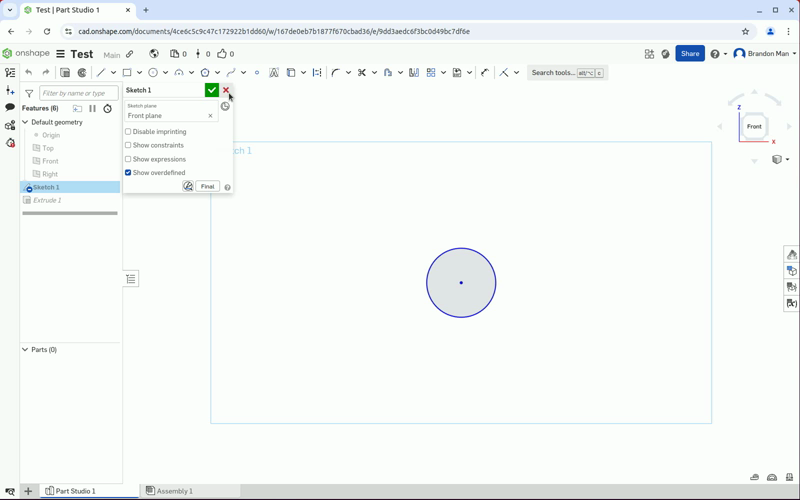
key(shift+s)
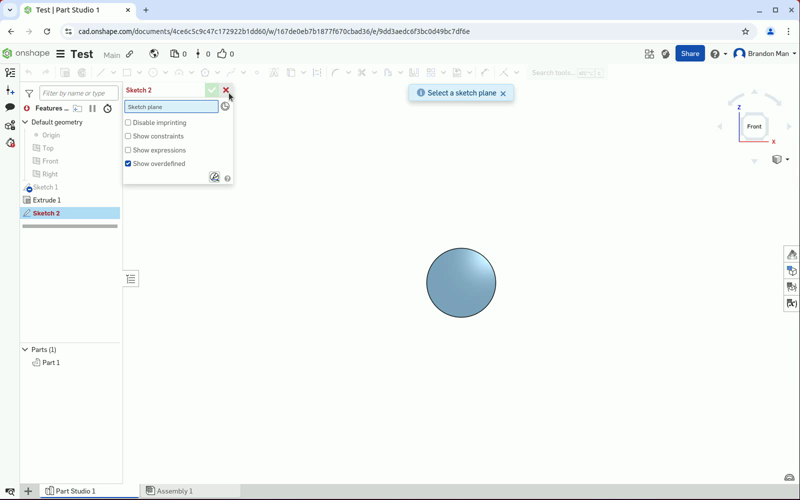
mouse_move(73, 163)
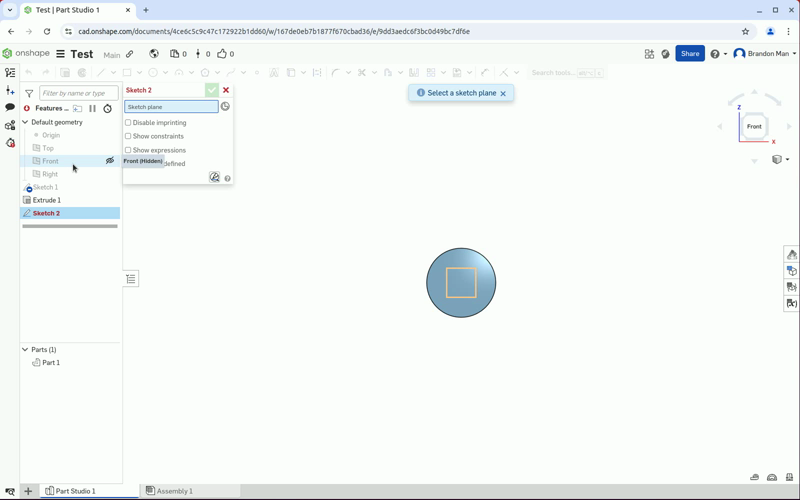
click(73, 163)
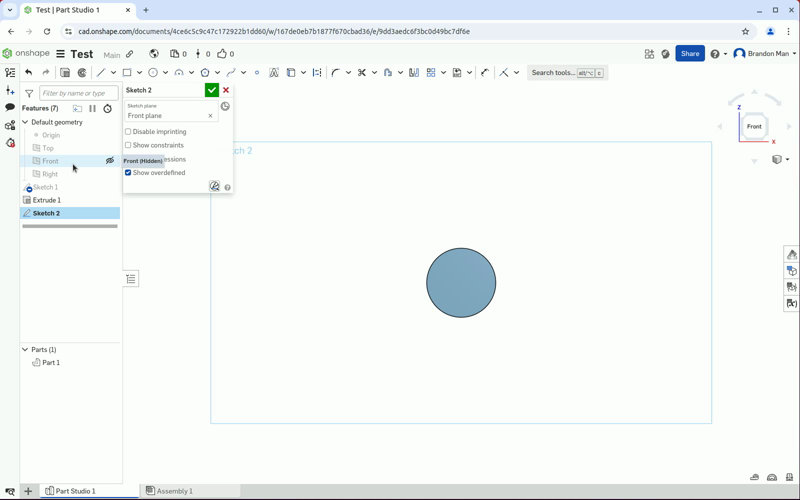
mouse_move(73, 352)
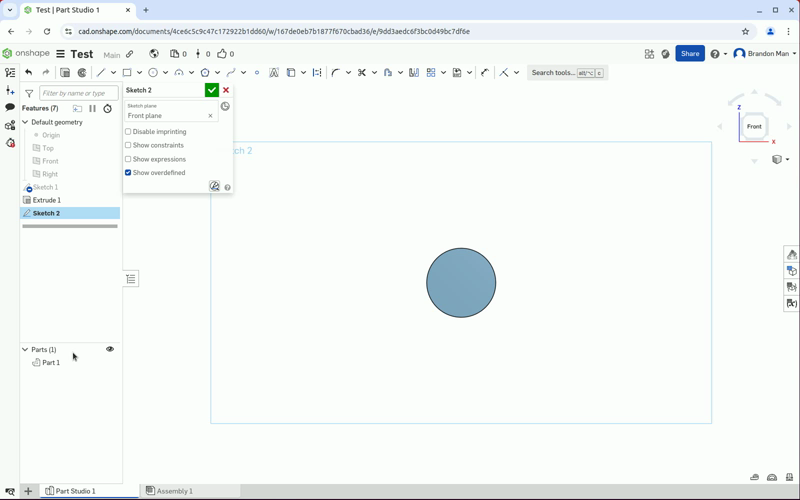
key(y)
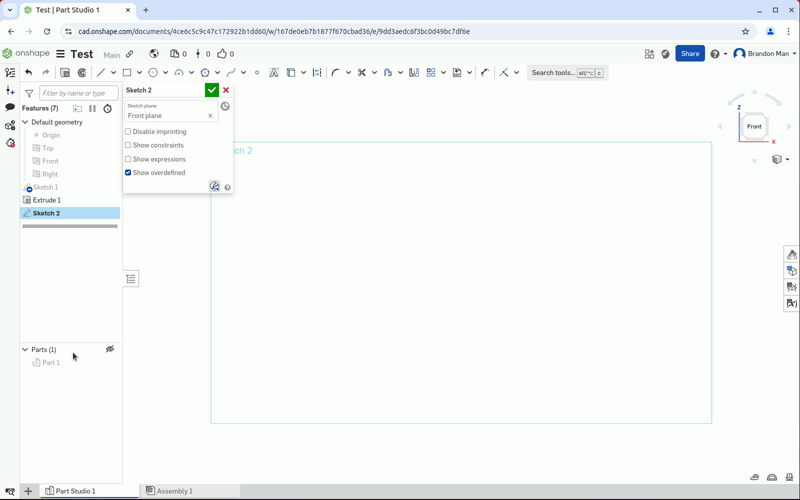
key(c)
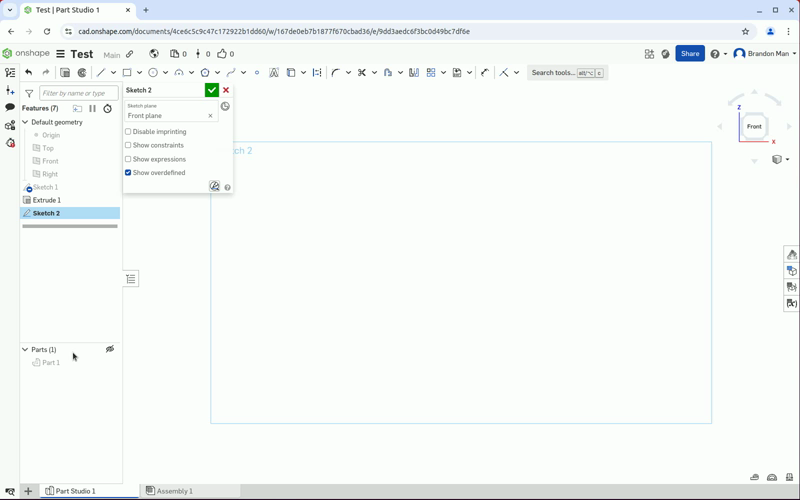
key_down(shift)
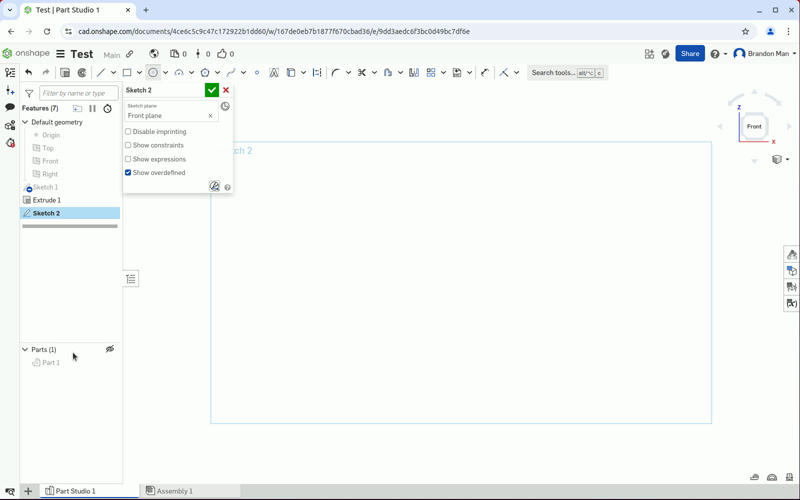
mouse_move(460, 282)
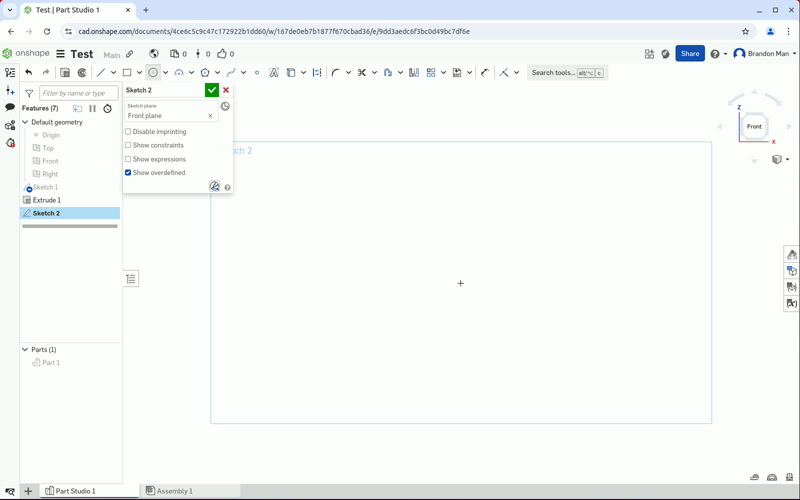
click(460, 282)
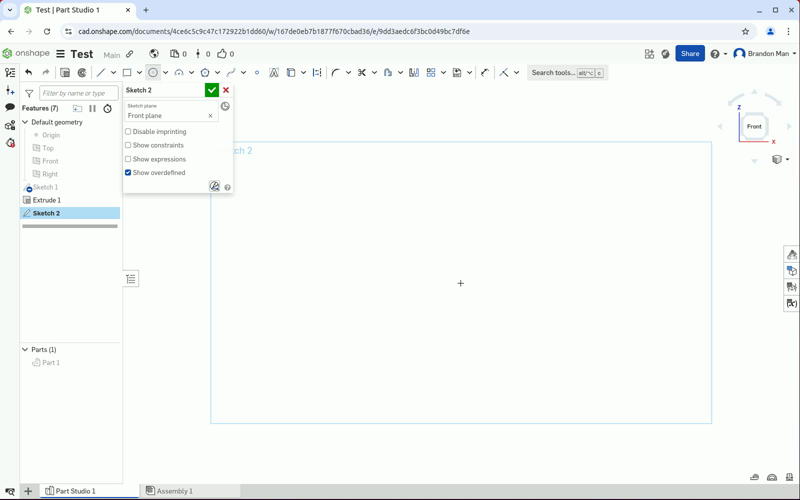
key_up(shift)
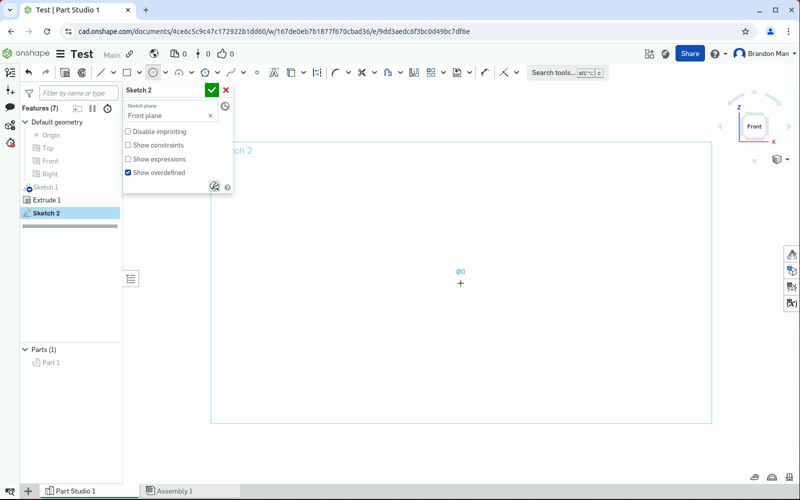
mouse_move(474, 282)
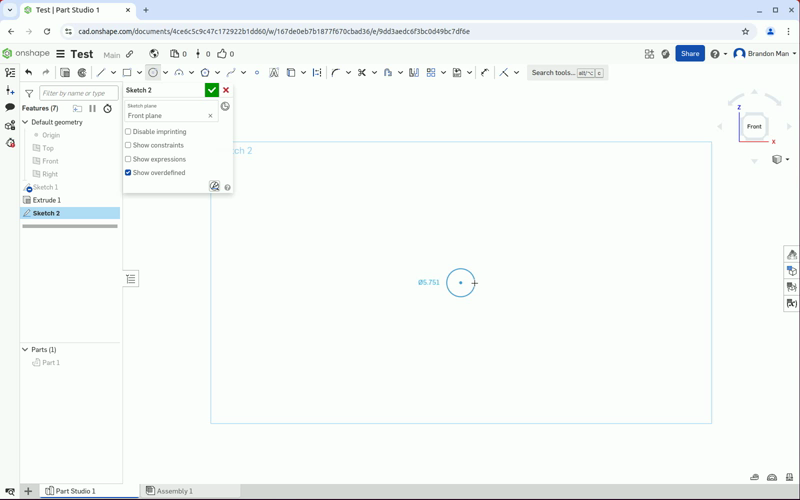
click(474, 282)
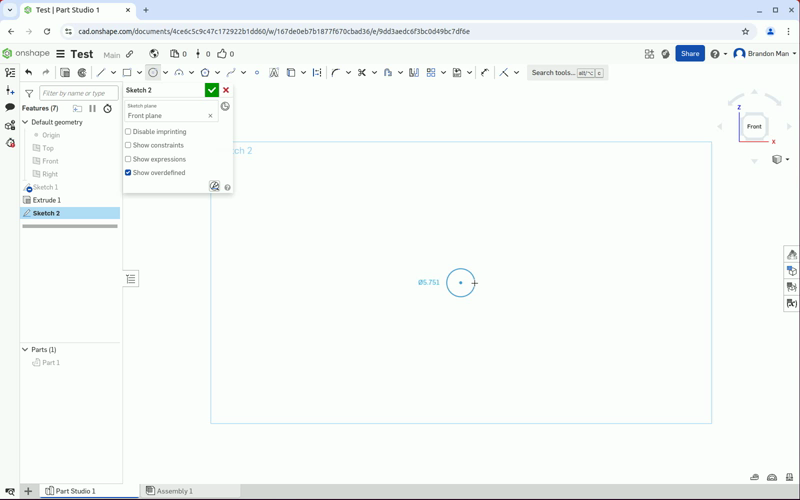
key(esc)
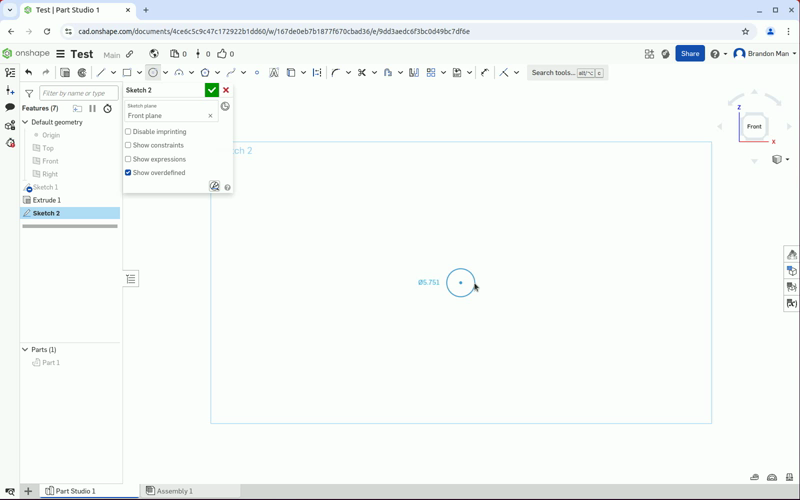
mouse_move(473, 277)
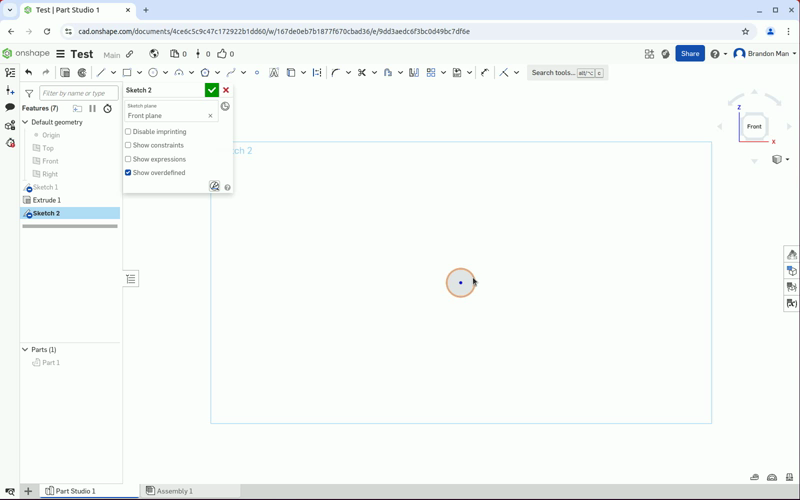
scroll(6)
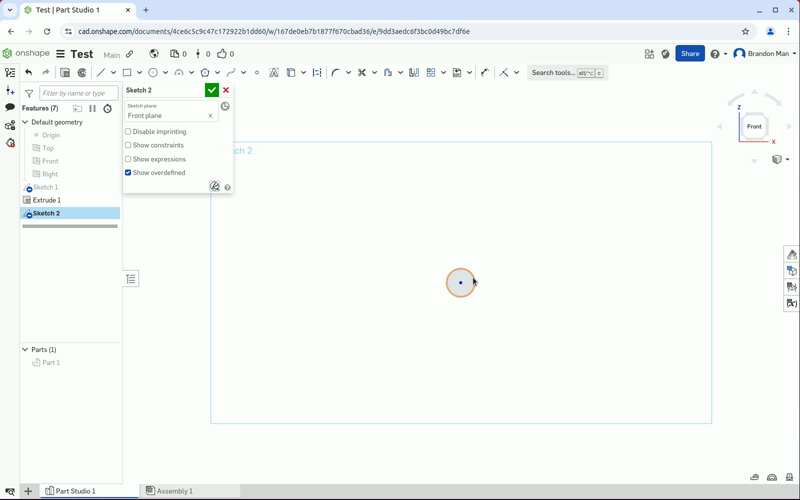
scroll(6)
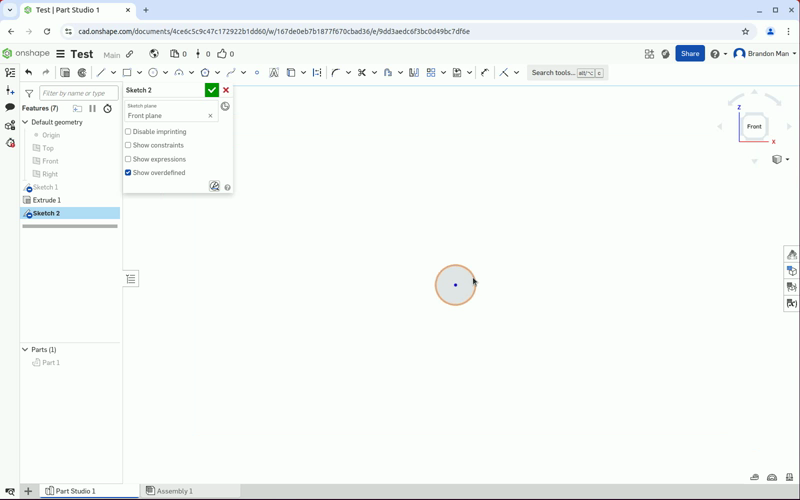
scroll(6)
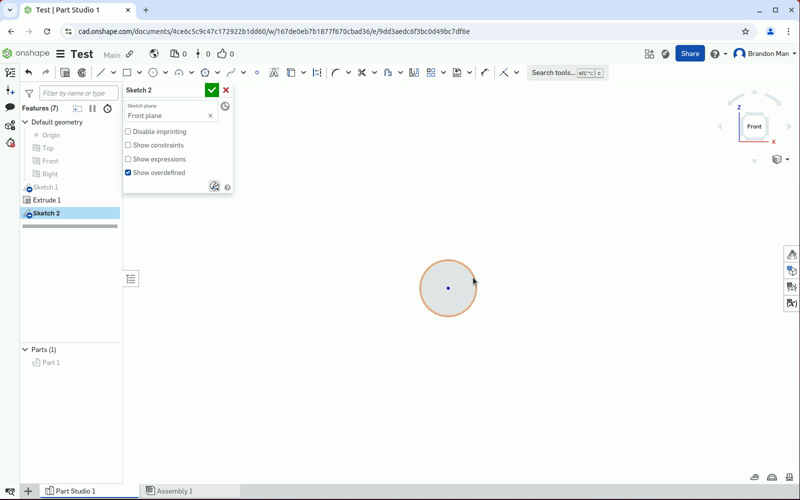
scroll(6)
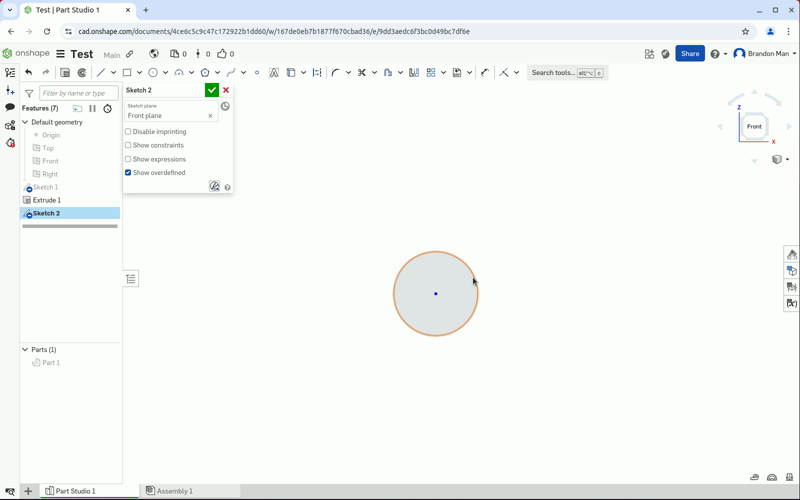
scroll(6)
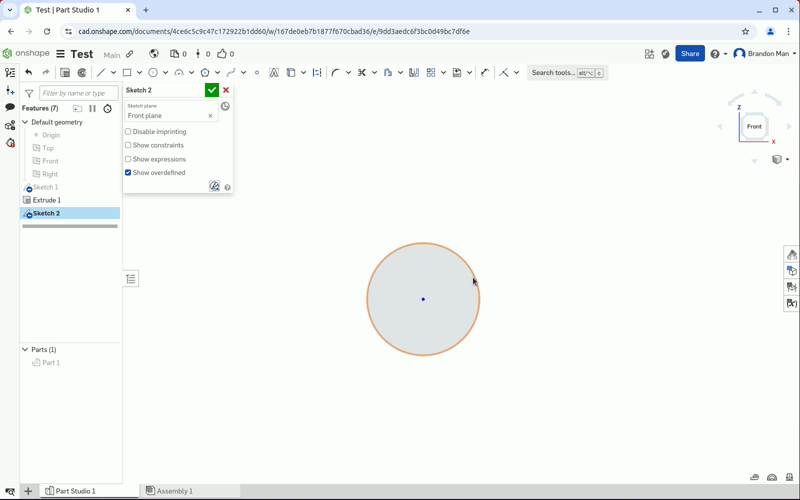
scroll(6)
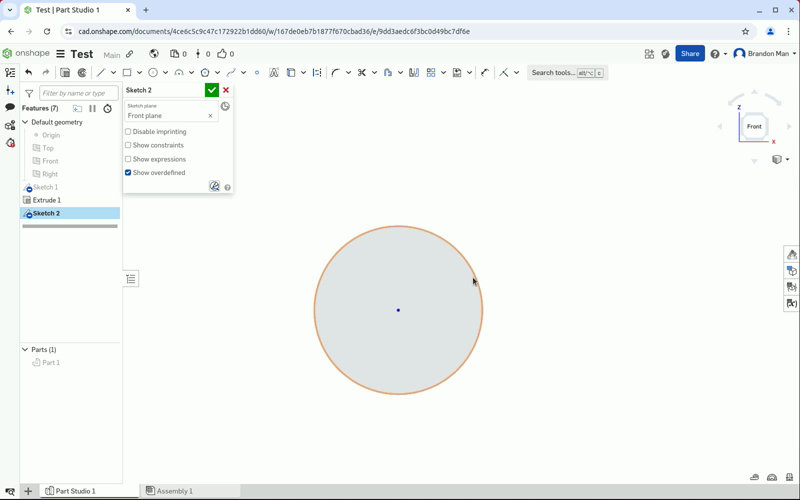
scroll(6)
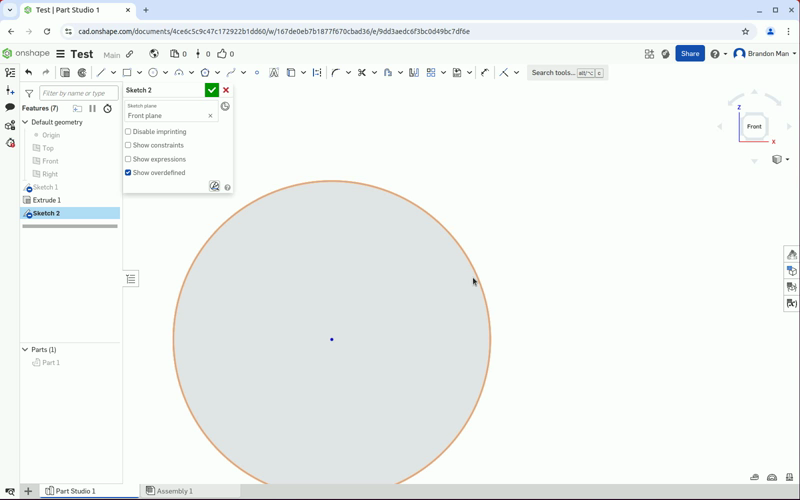
click(473, 277)
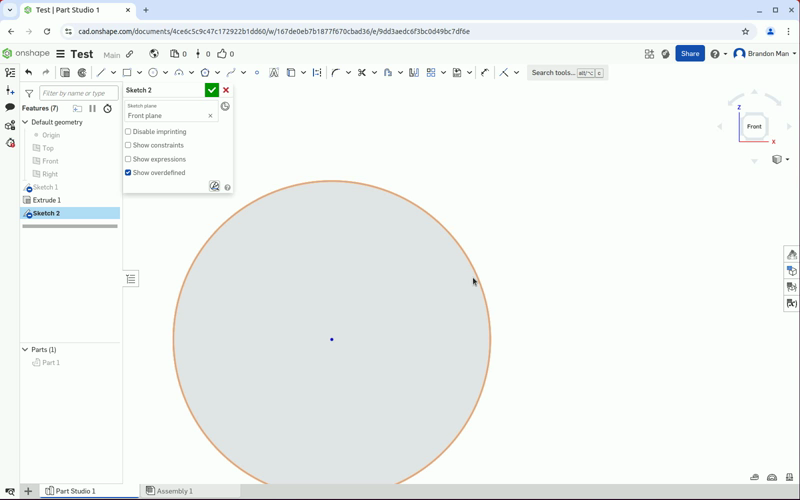
scroll(-6)
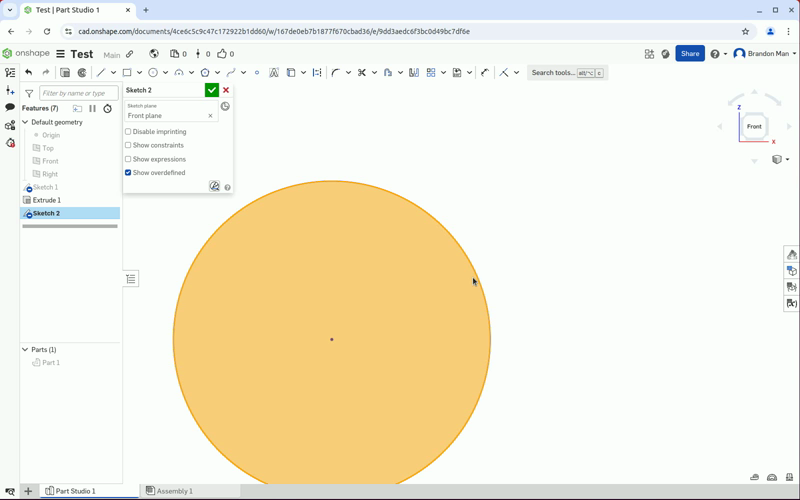
scroll(-6)
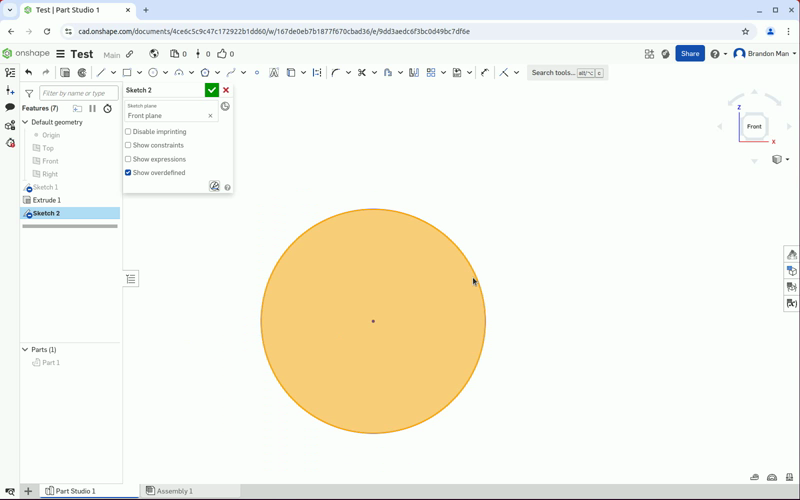
scroll(-6)
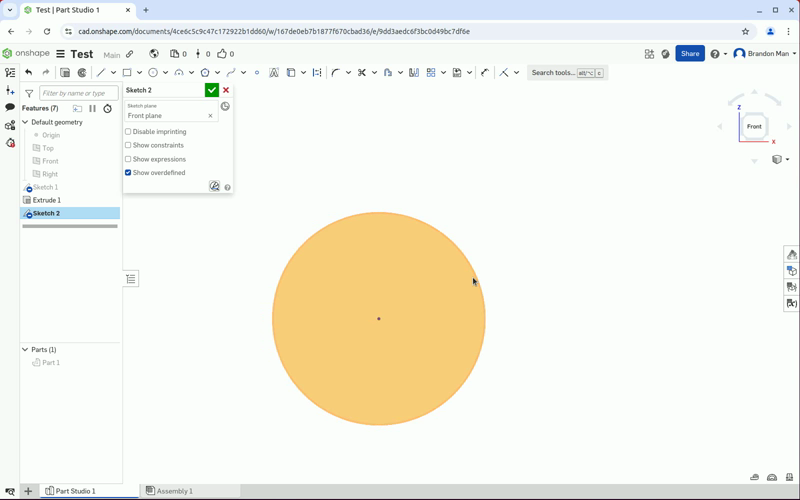
scroll(-6)
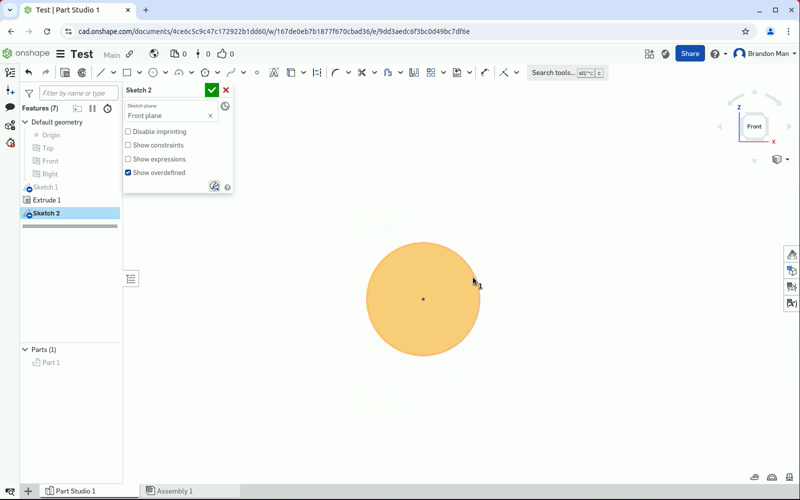
scroll(-6)
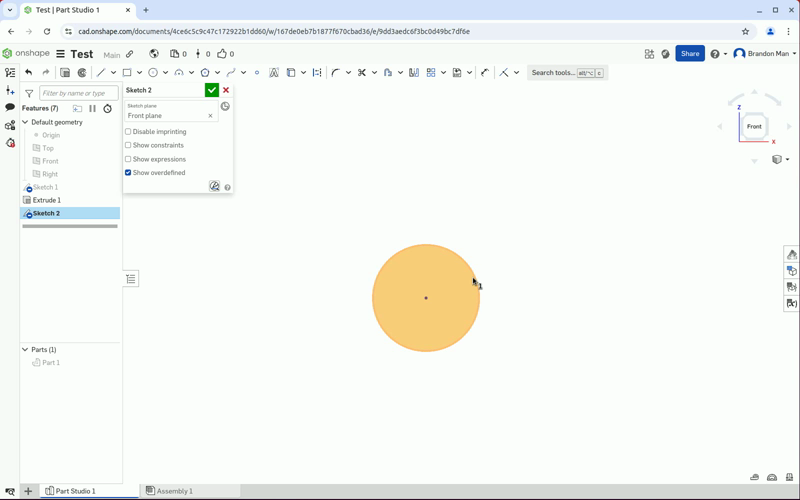
scroll(-6)
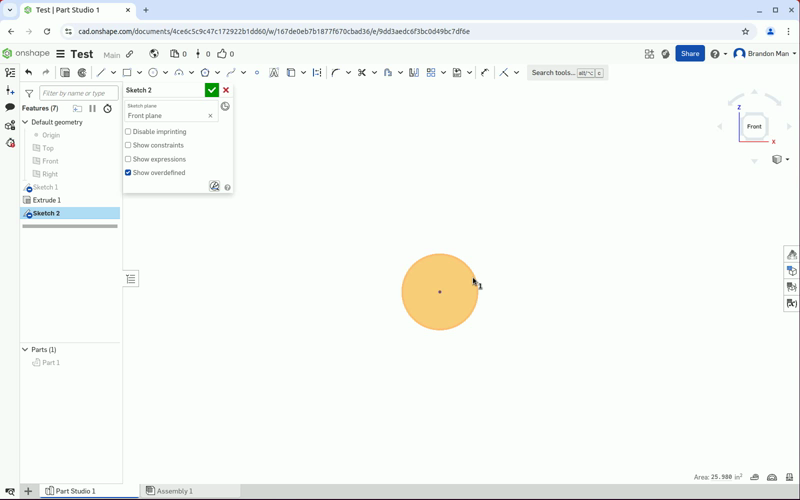
scroll(-6)
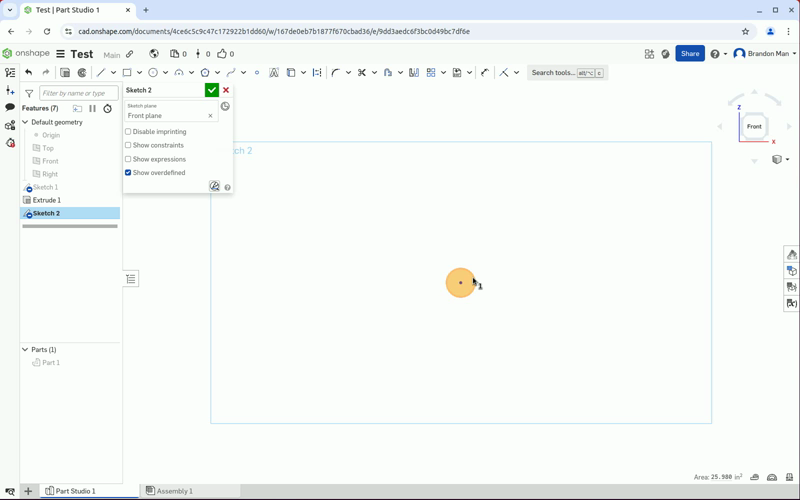
mouse_move(73, 352)
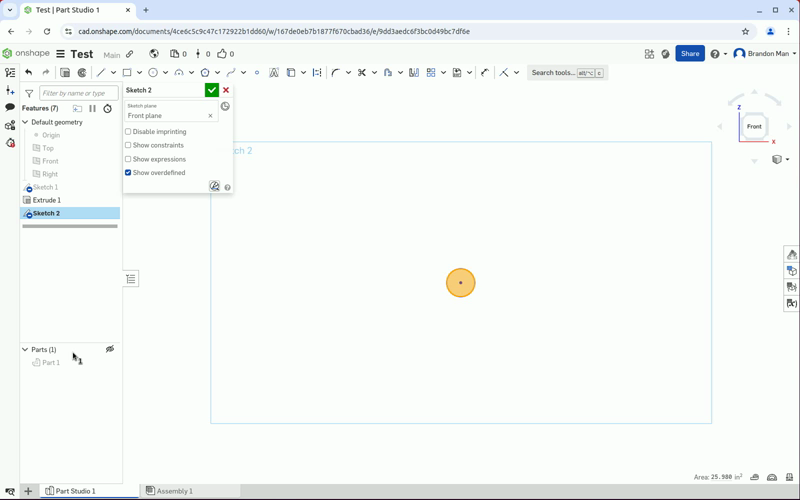
key(shift+y)
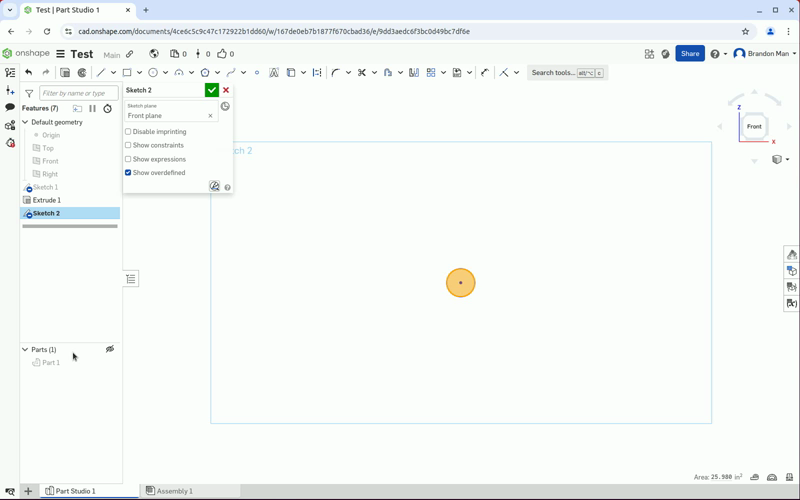
key(shift+e)
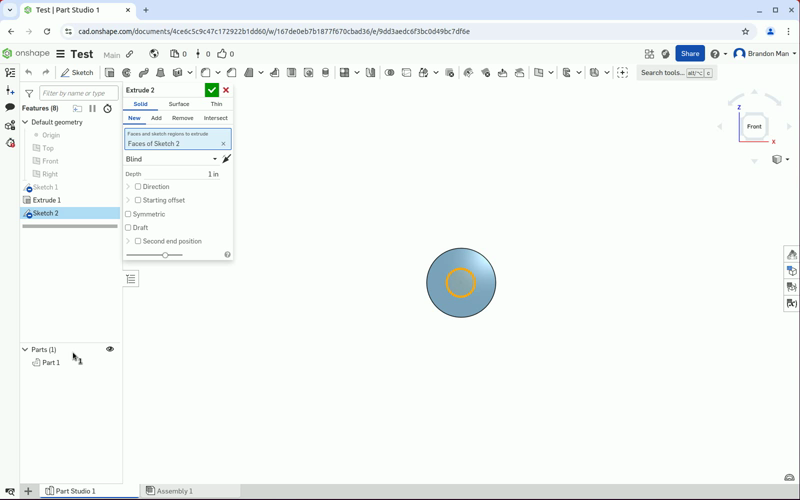
mouse_move(143, 106)
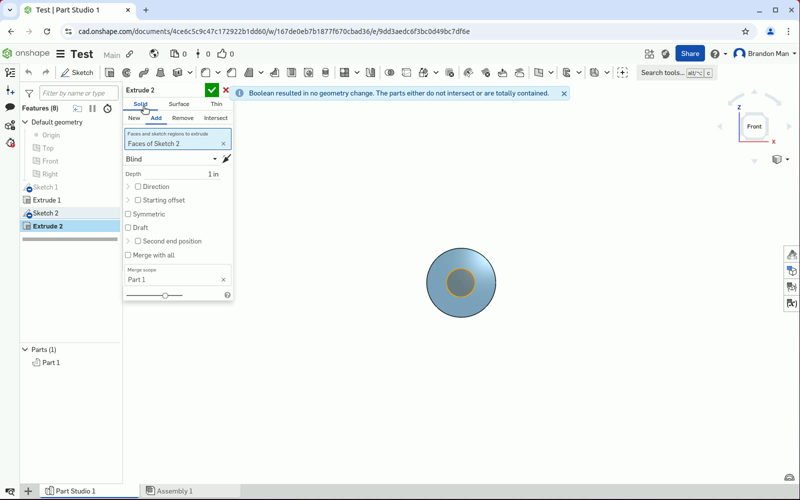
click(143, 106)
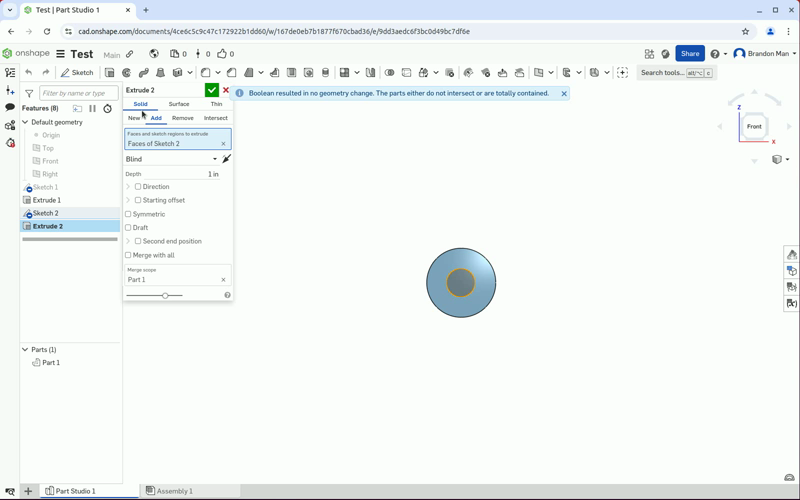
mouse_move(137, 120)
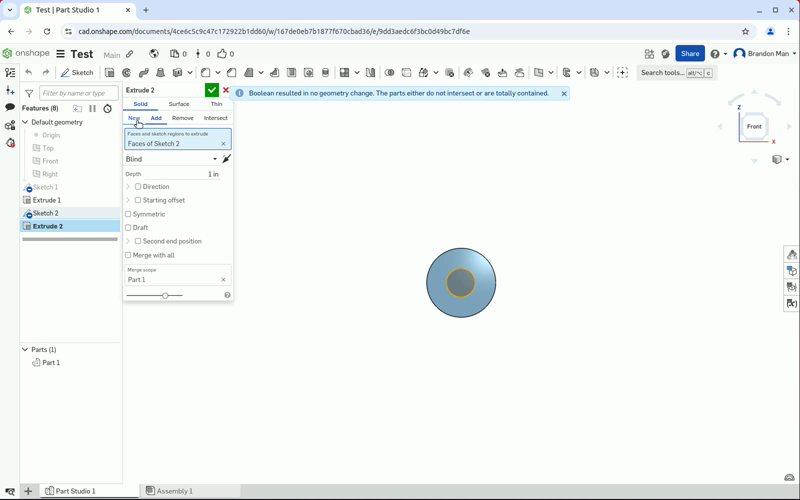
click(137, 120)
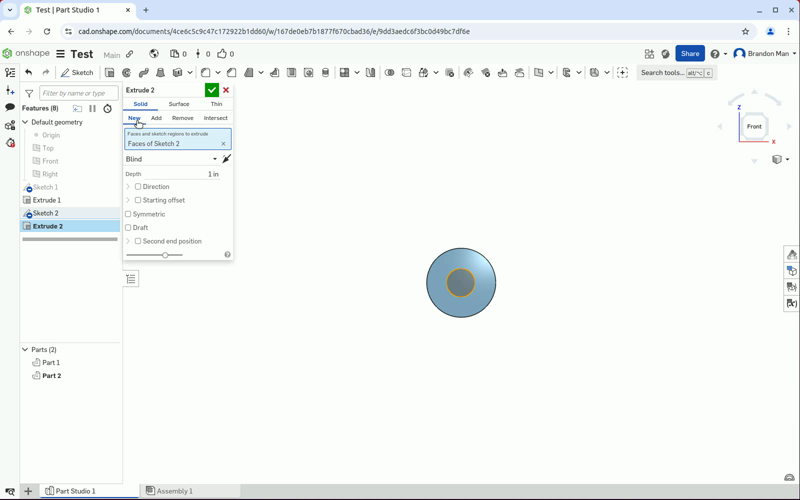
key(tab, 4)
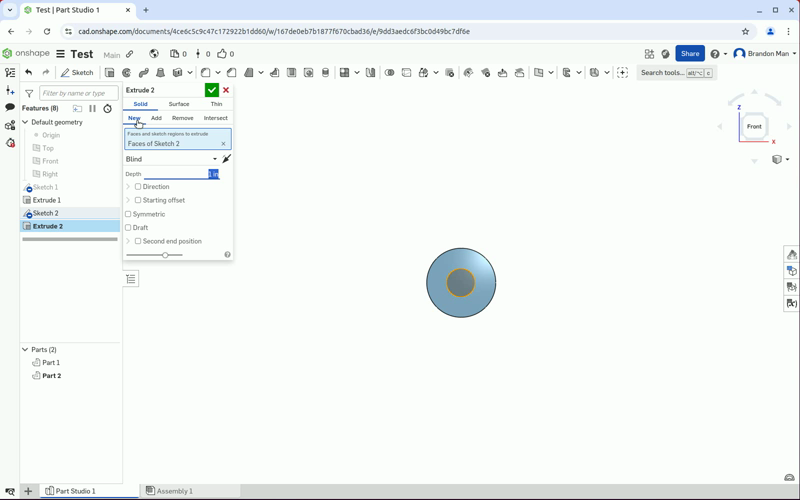
text(23.108)
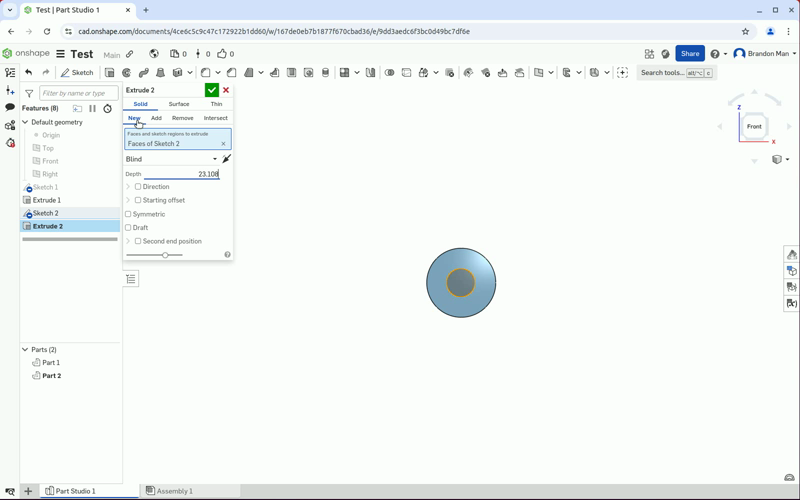
key(enter)
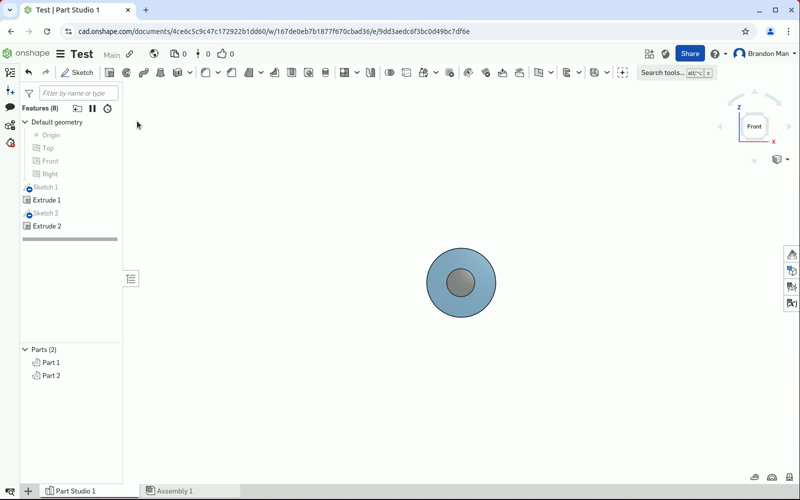
key(shift+h)
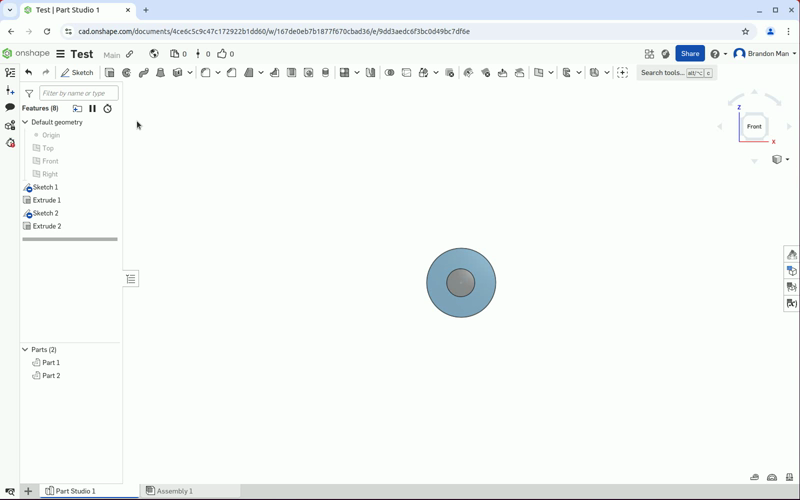
key(shift+h)
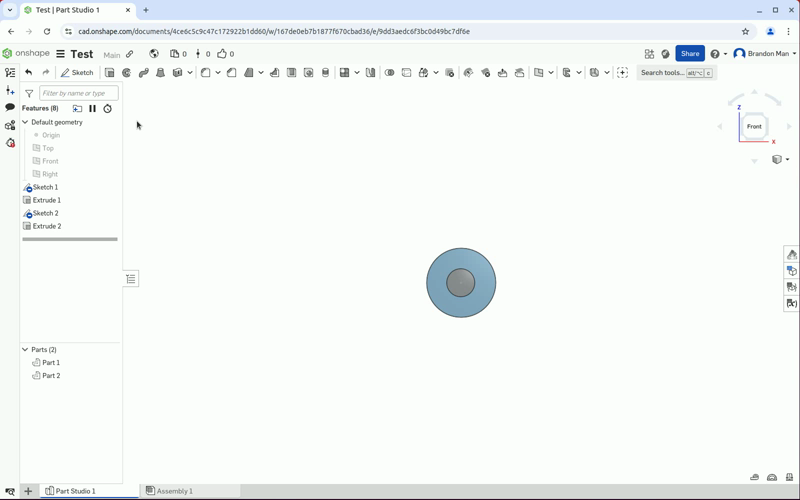
key(shift+7)
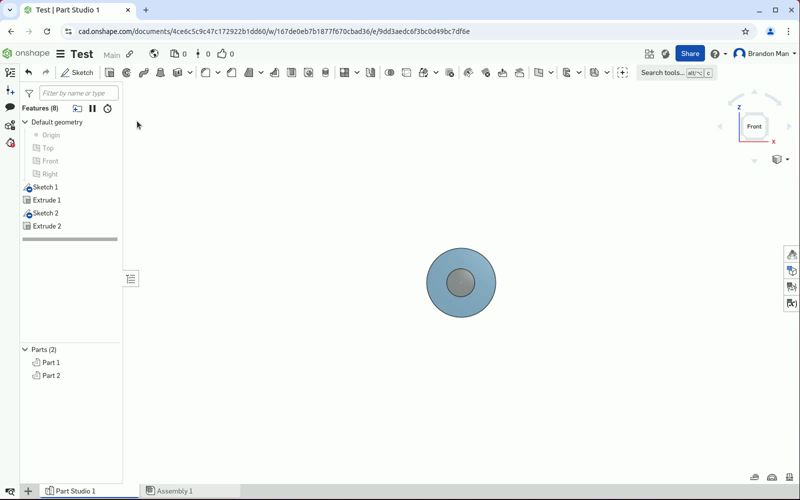
key(left, 2)
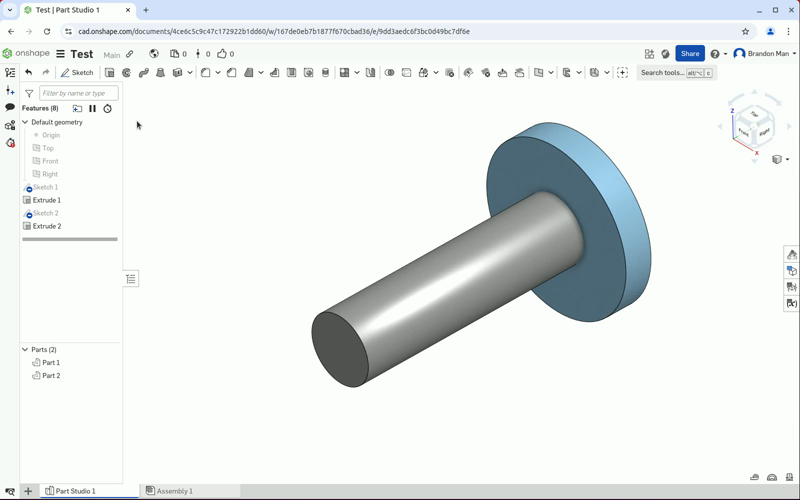
key(down, 2)
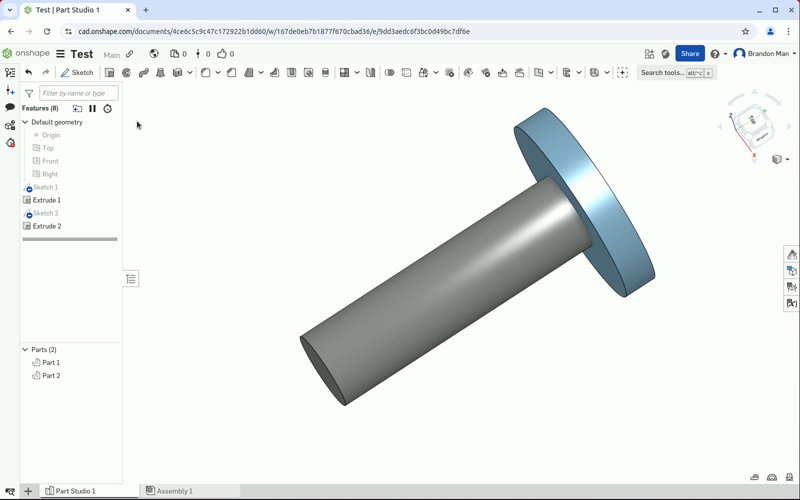
key(up, 2)
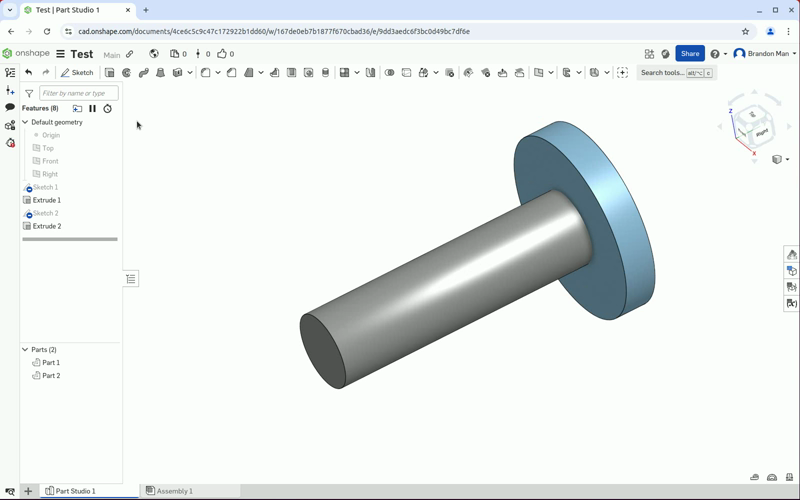
key(right, 2)
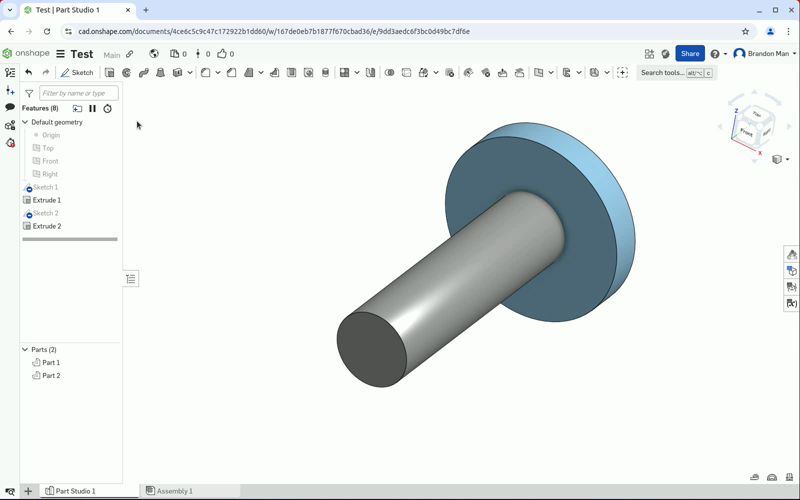
mouse_move(73, 189)
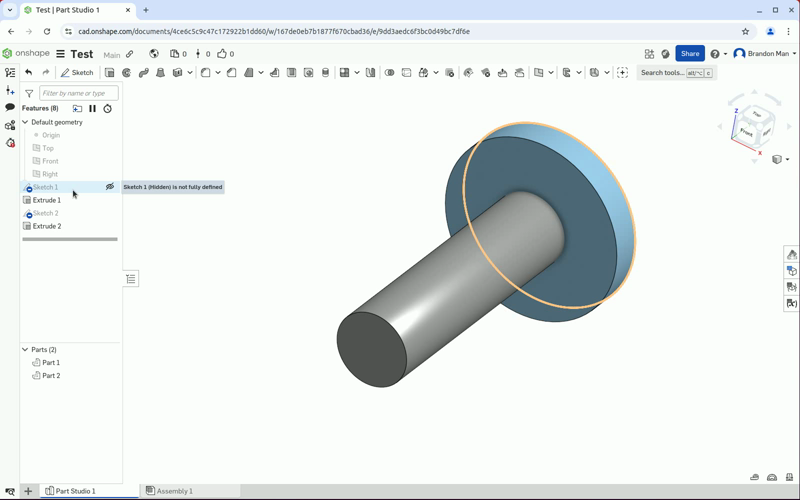
click(73, 189)